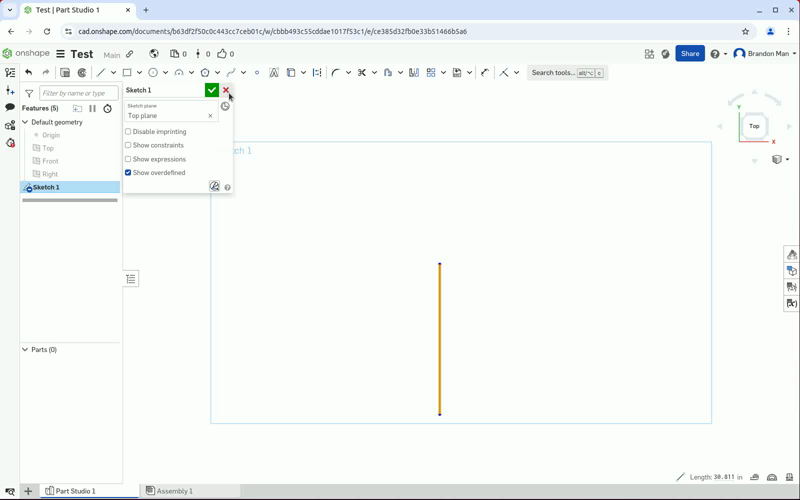
key(shift+h)
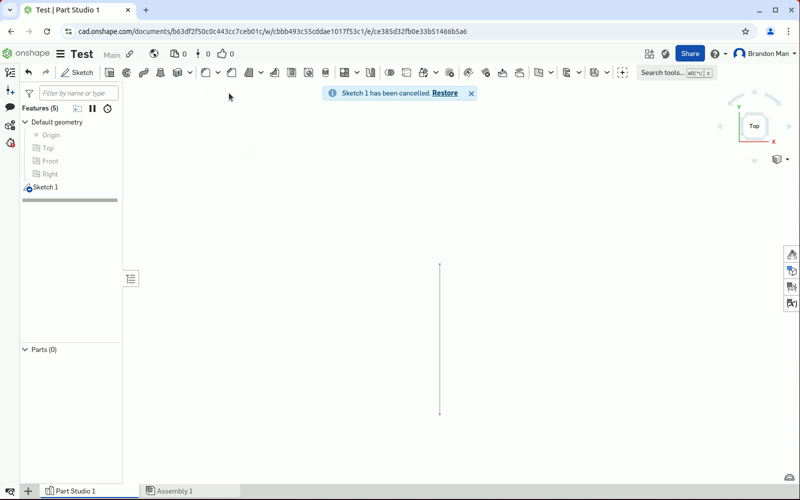
key(shift+s)
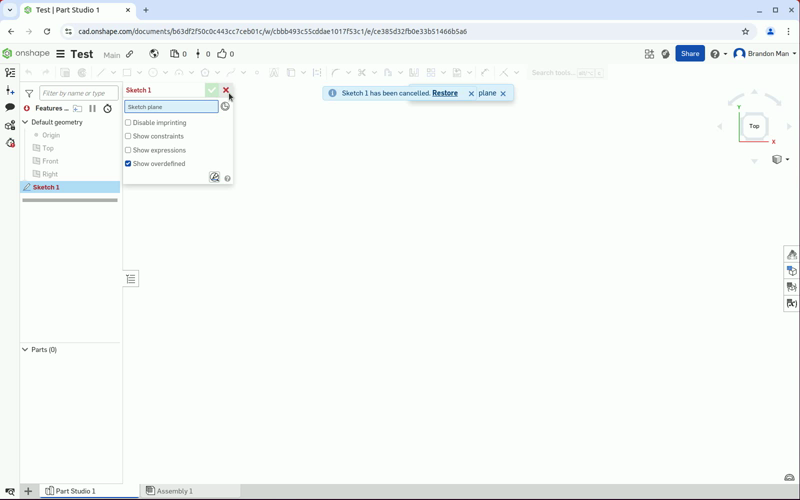
mouse_move(73, 150)
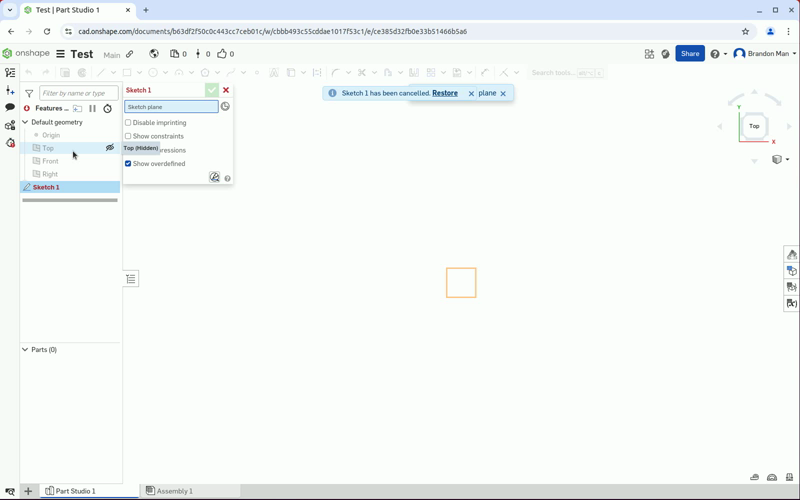
click(73, 150)
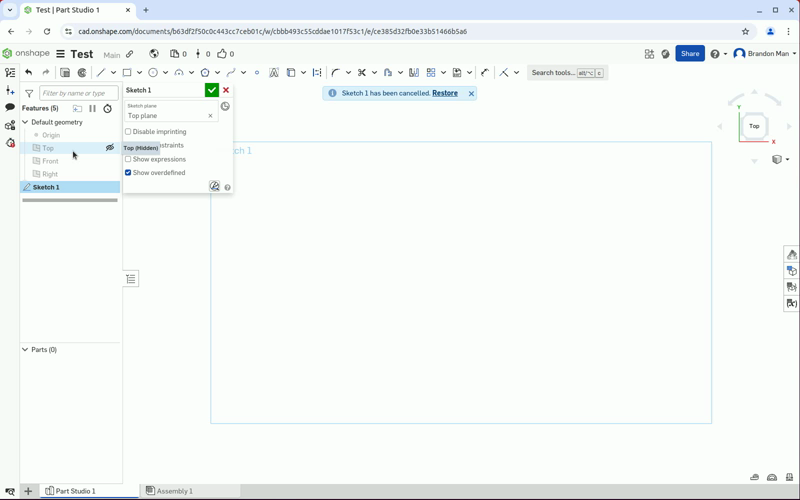
mouse_move(73, 352)
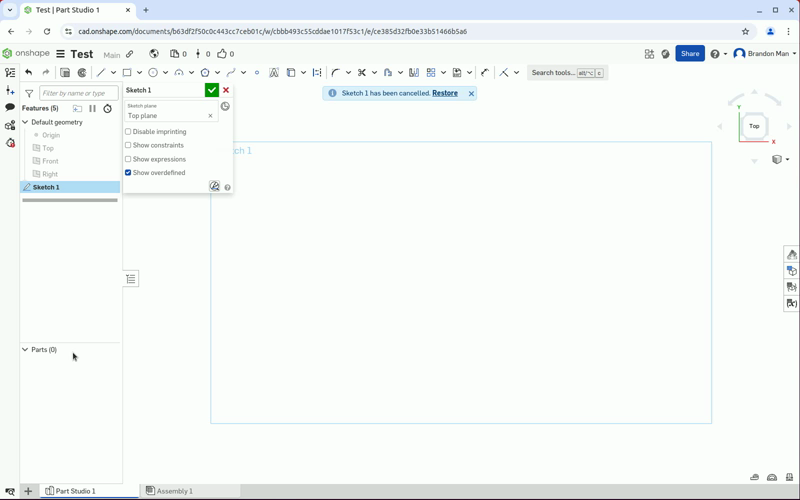
key(y)
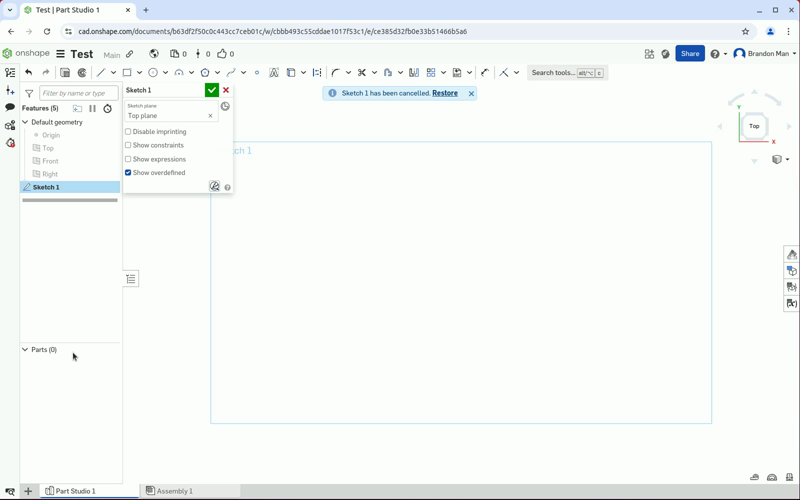
key(l)
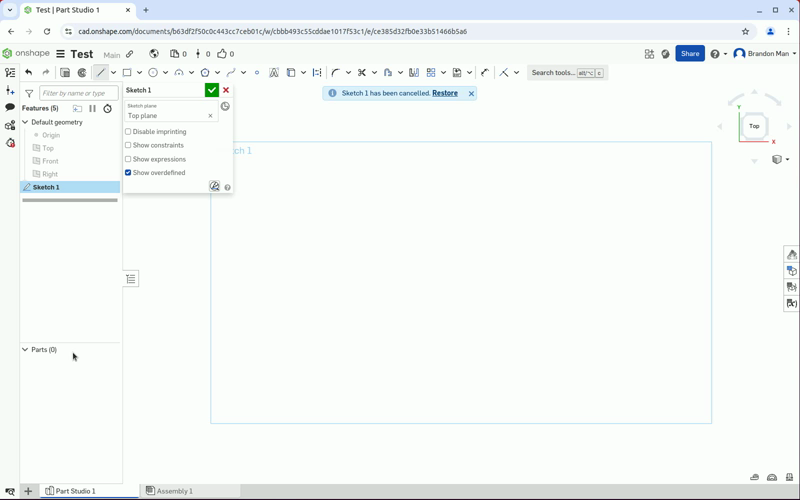
key_down(shift)
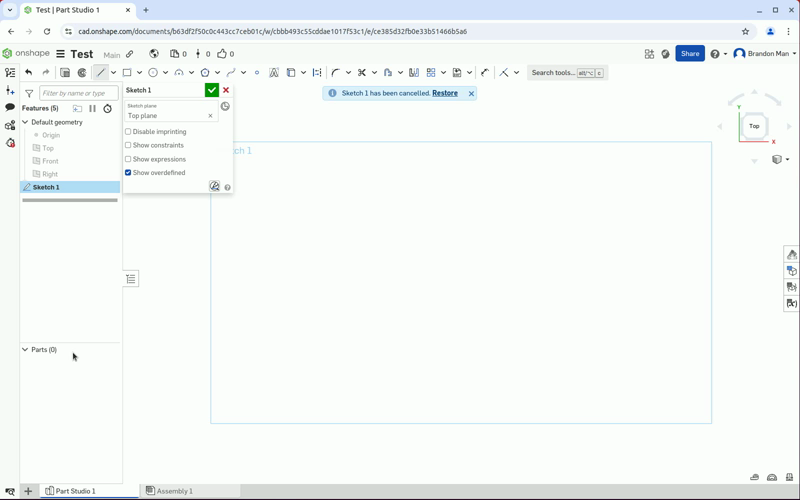
mouse_move(433, 322)
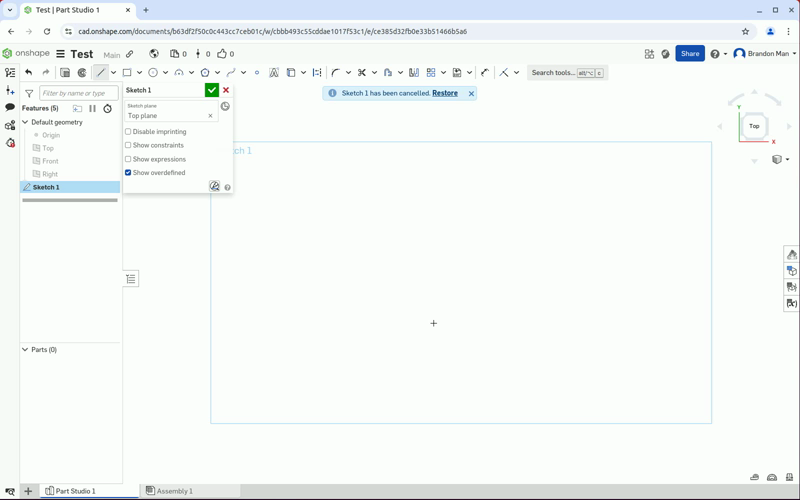
click(433, 322)
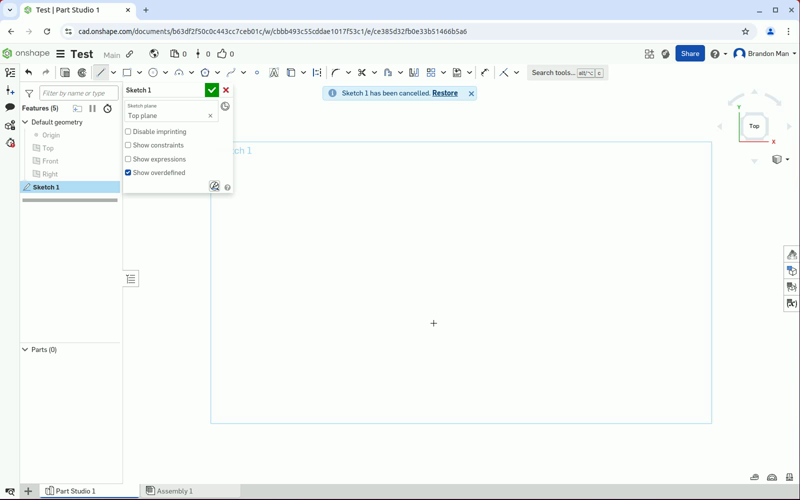
key_up(shift)
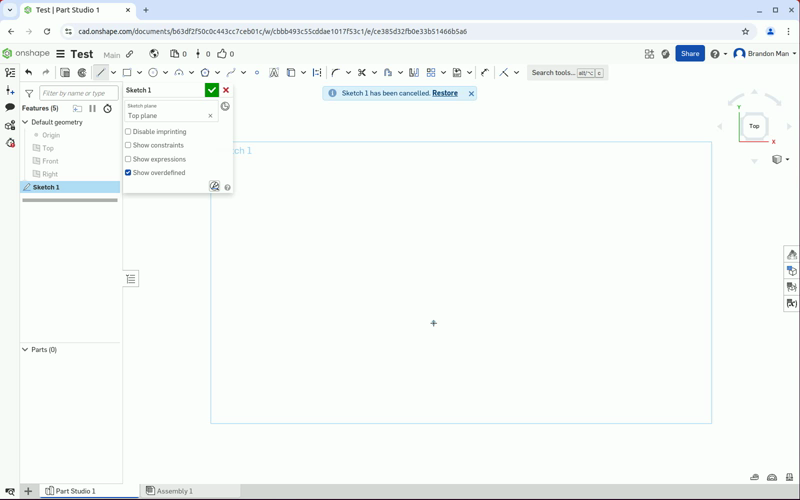
key_down(shift)
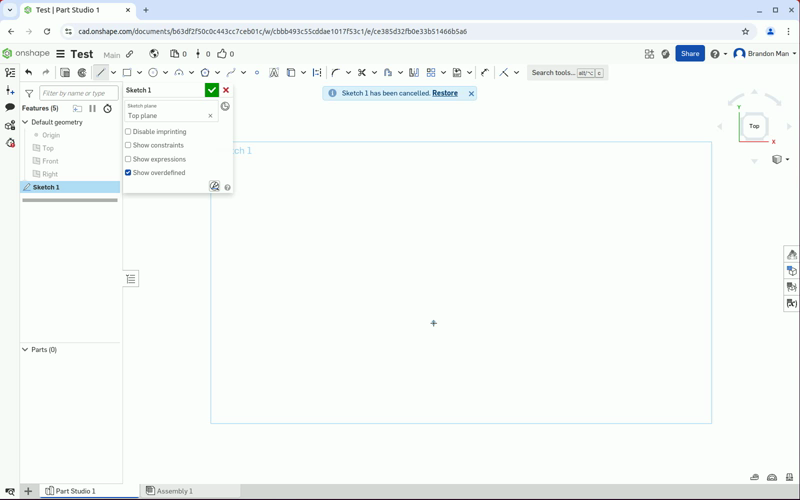
mouse_move(560, 322)
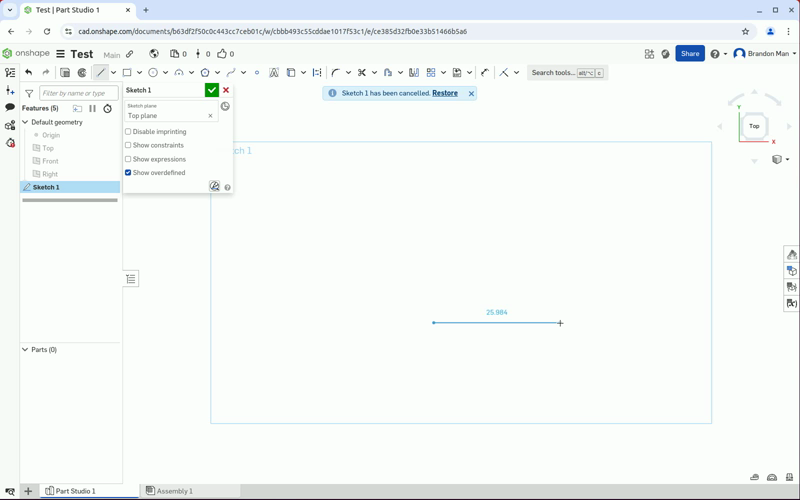
click(560, 322)
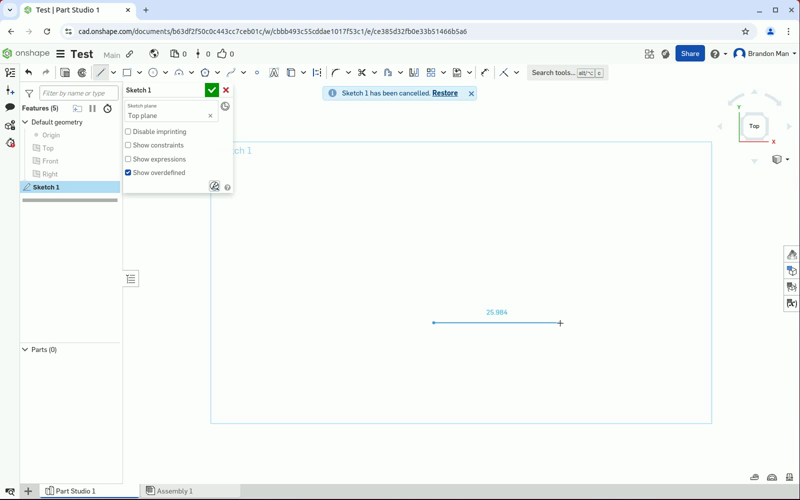
key_up(shift)
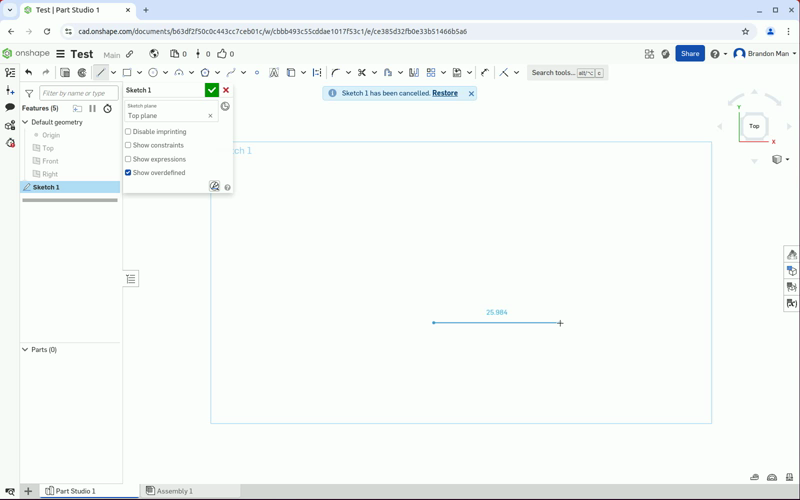
key_down(shift)
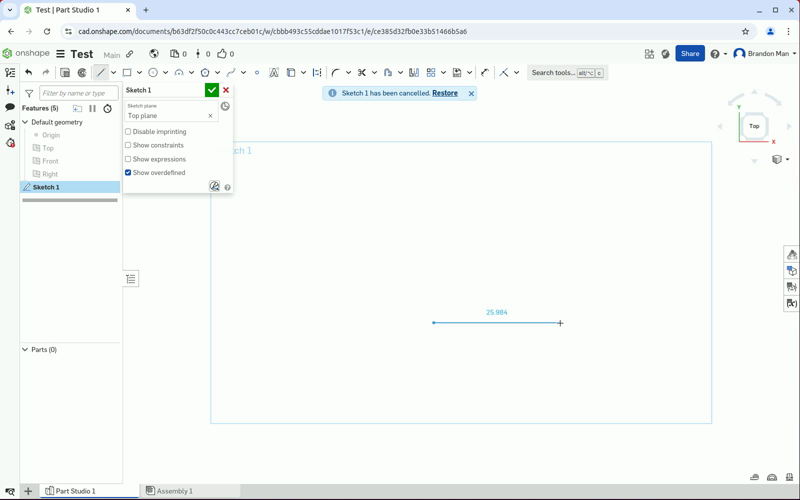
mouse_move(560, 196)
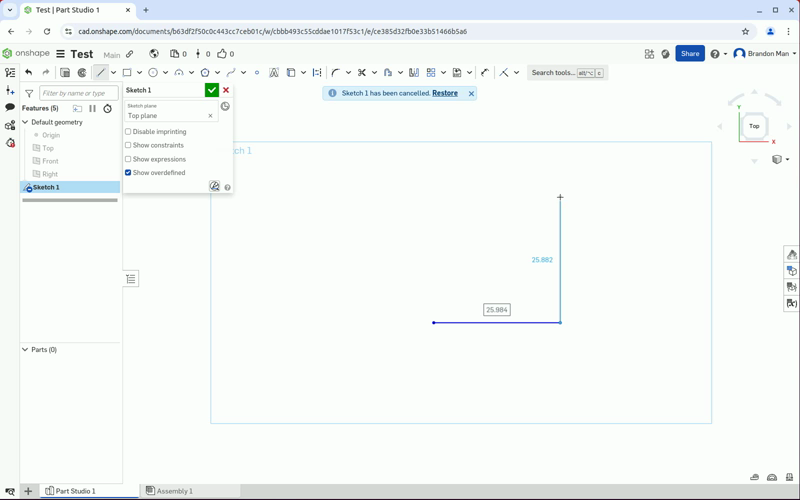
click(560, 196)
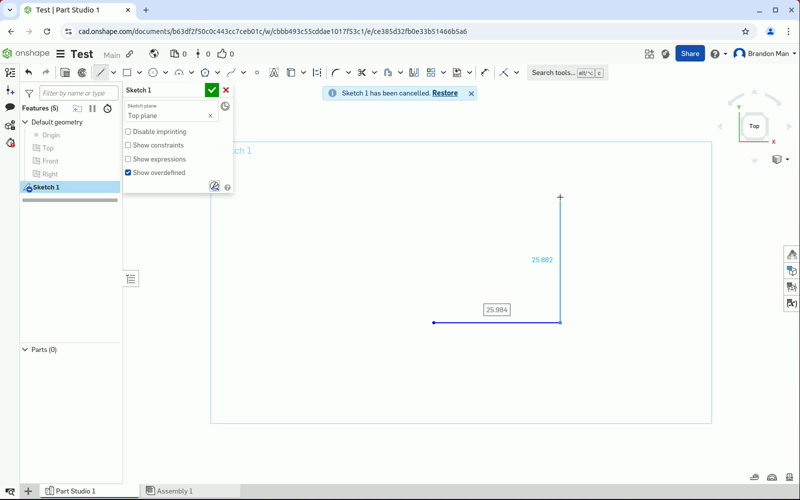
key_up(shift)
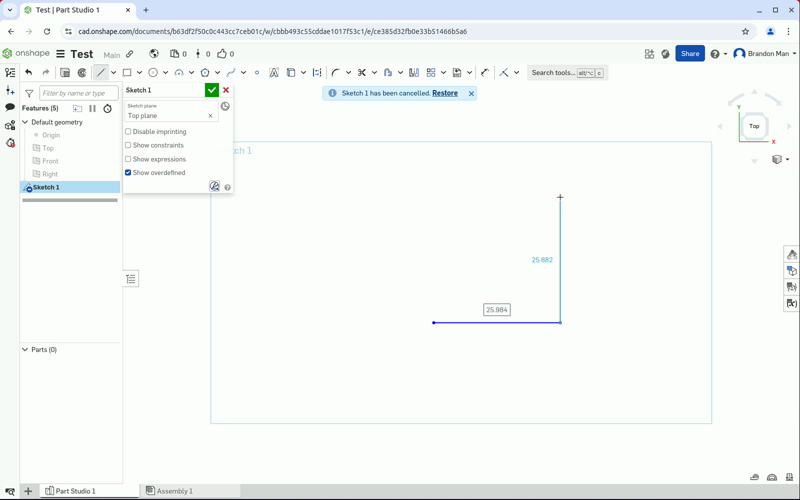
key_down(shift)
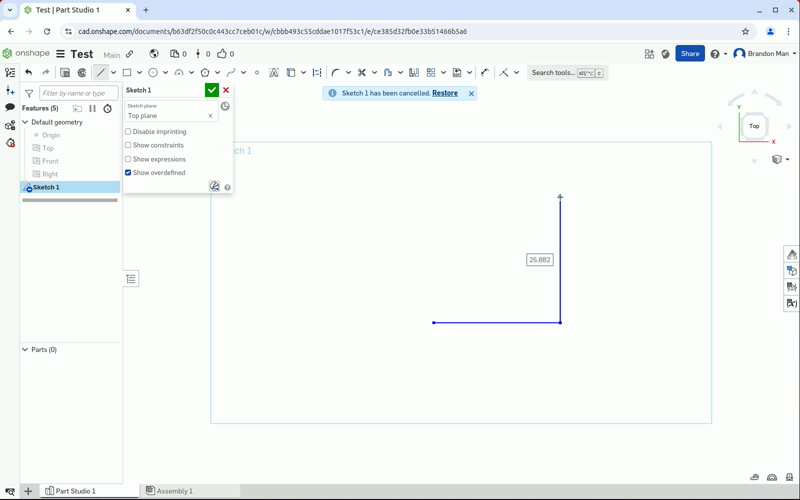
mouse_move(433, 196)
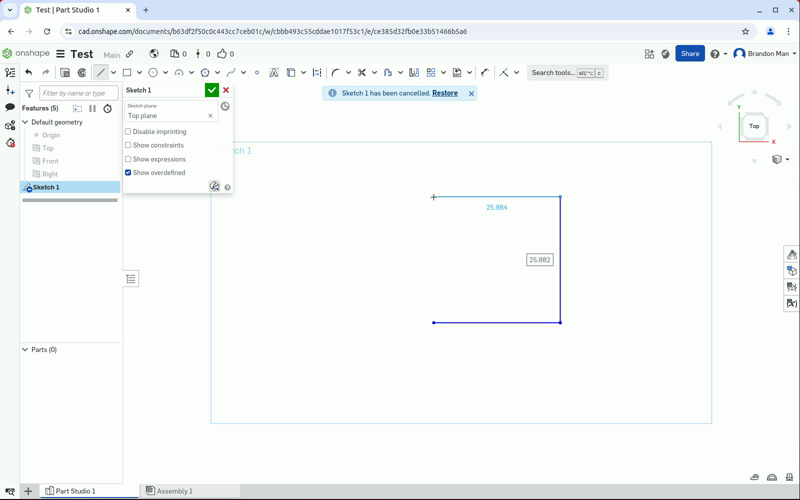
click(433, 196)
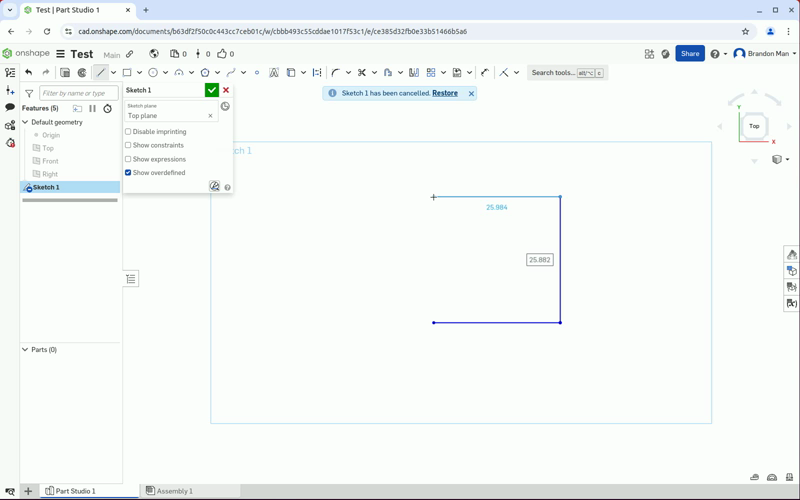
key_up(shift)
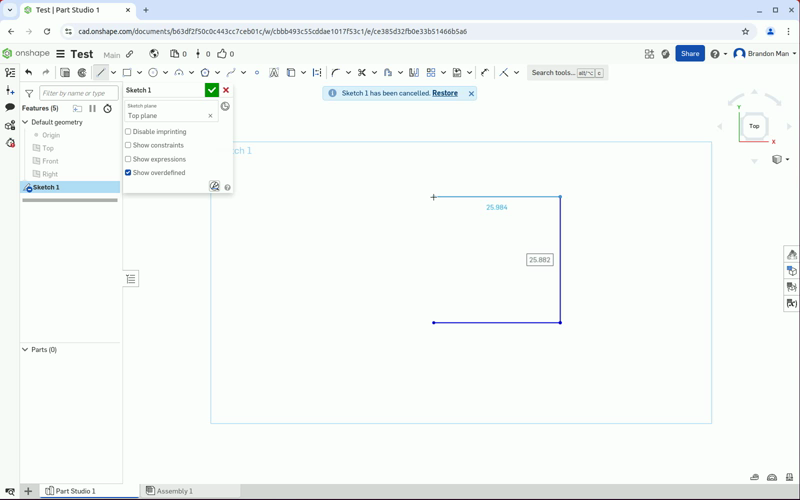
key_down(shift)
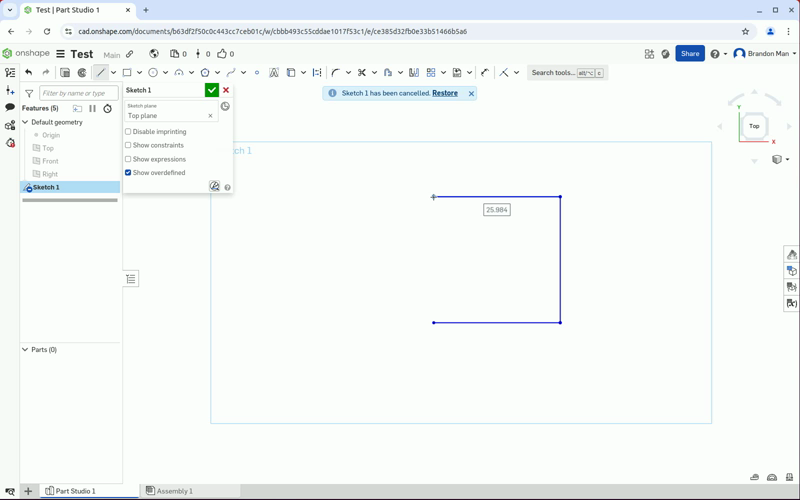
mouse_move(433, 322)
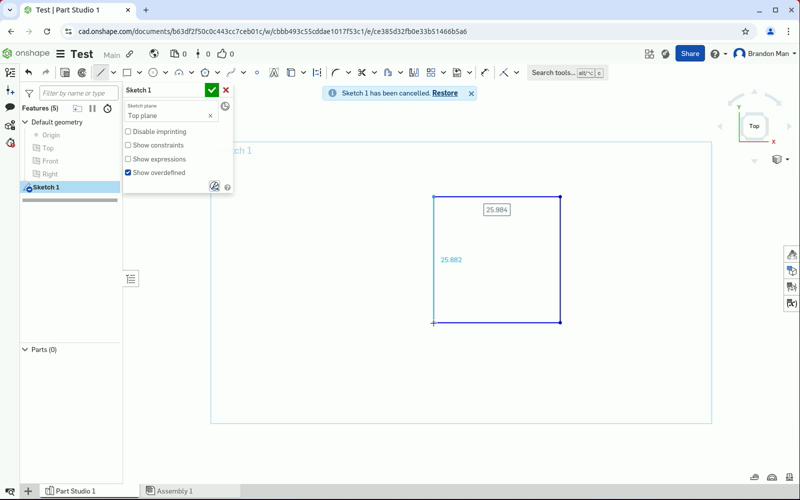
key_up(shift)
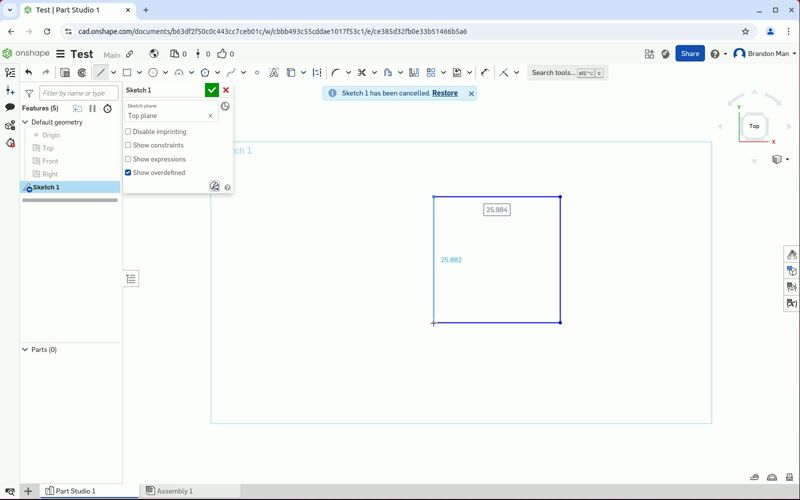
click(433, 322)
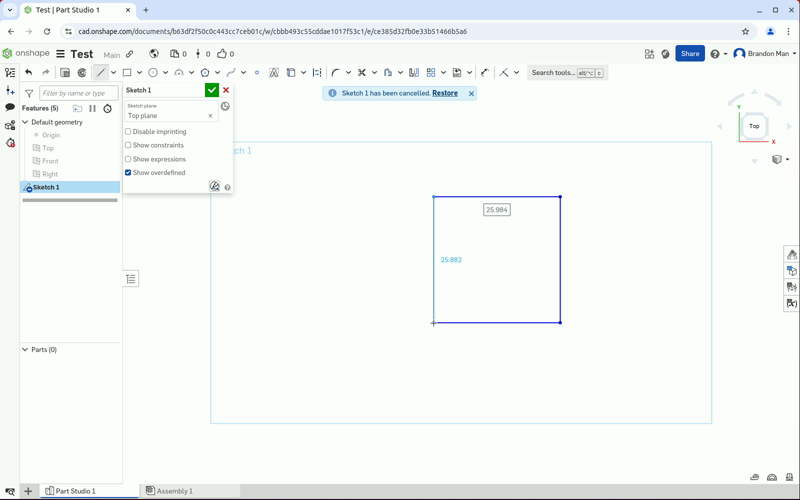
key(esc)
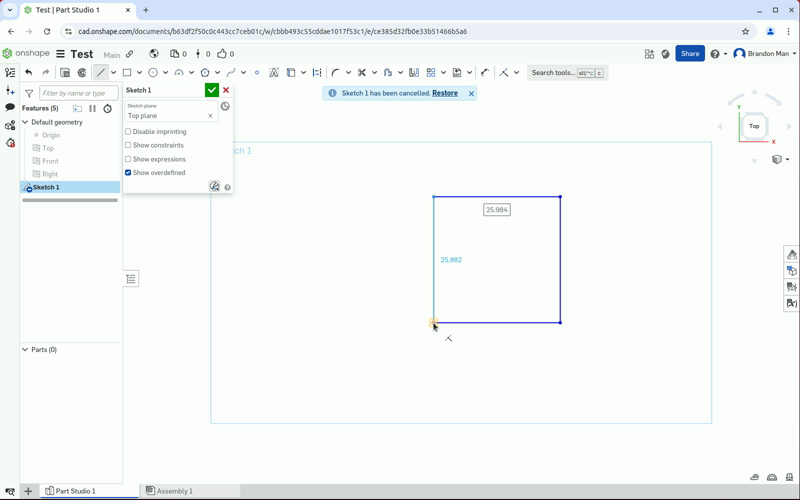
key(l)
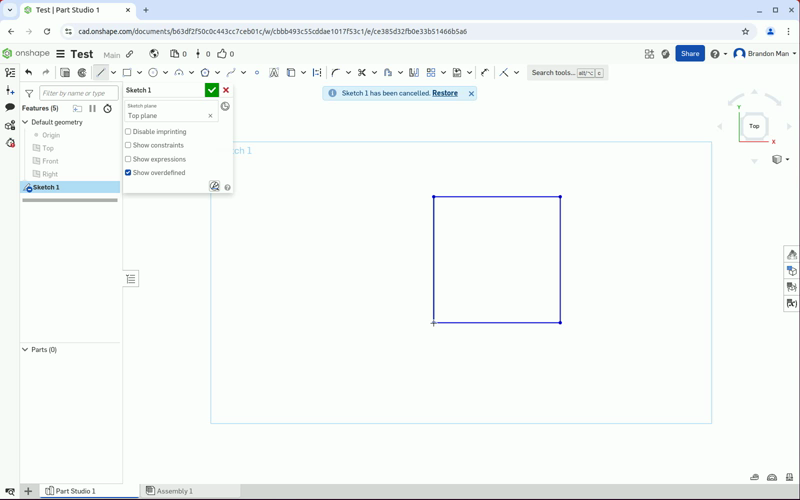
key_down(shift)
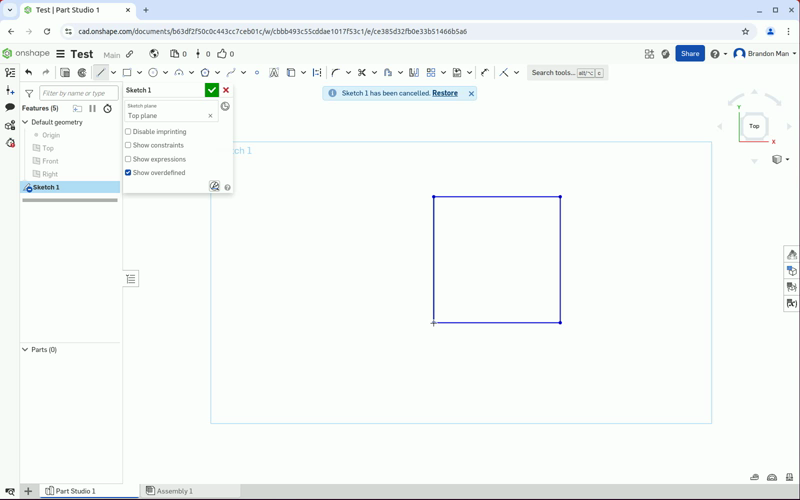
mouse_move(443, 313)
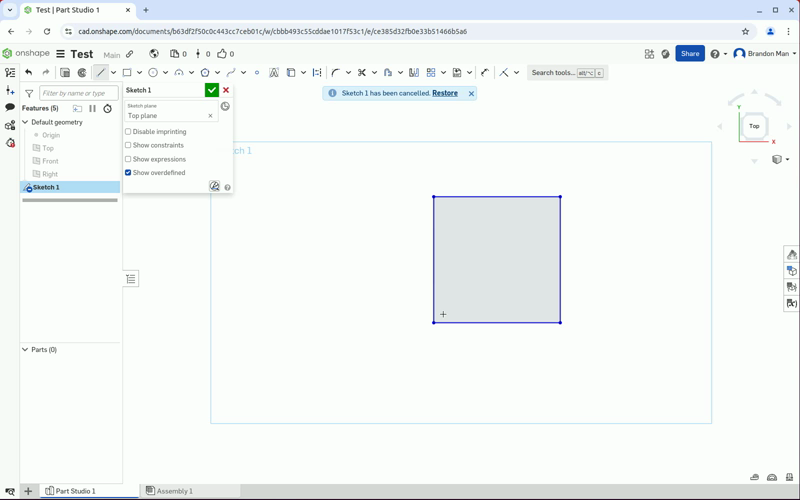
click(443, 313)
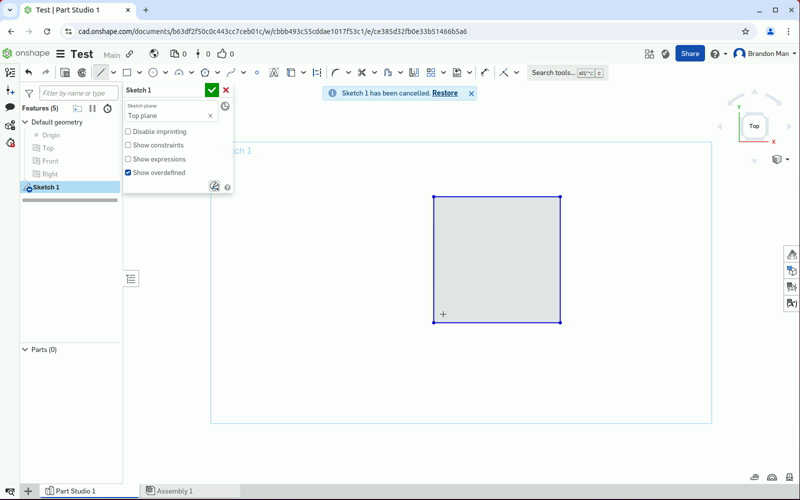
key_up(shift)
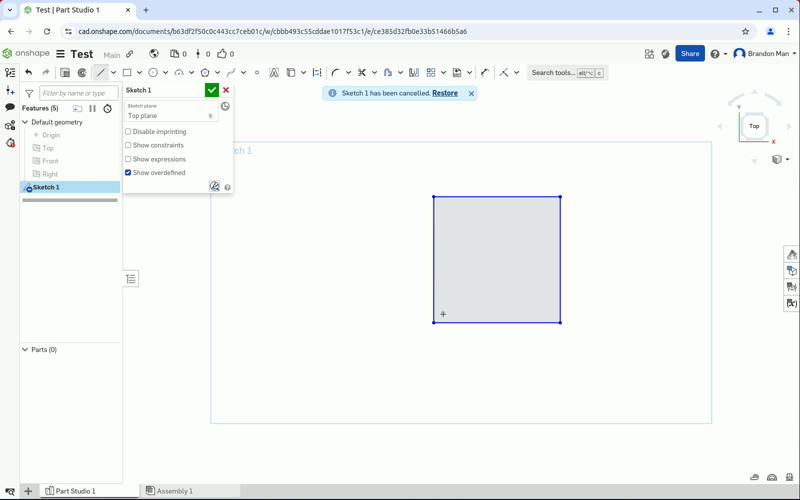
key_down(shift)
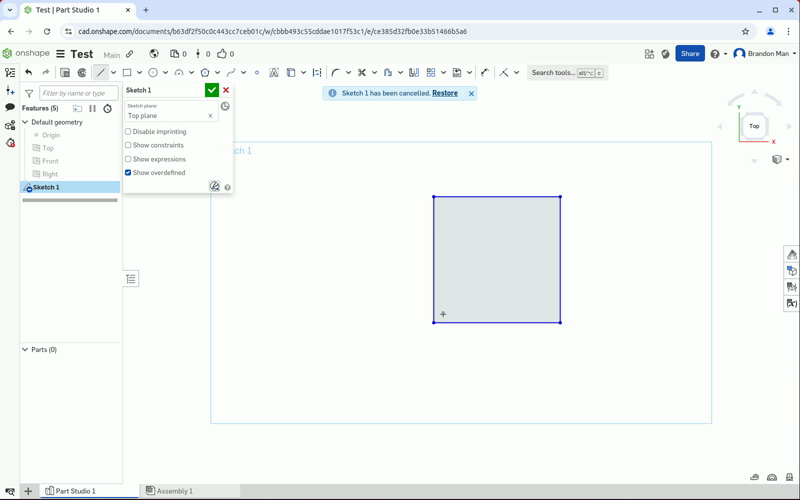
mouse_move(550, 313)
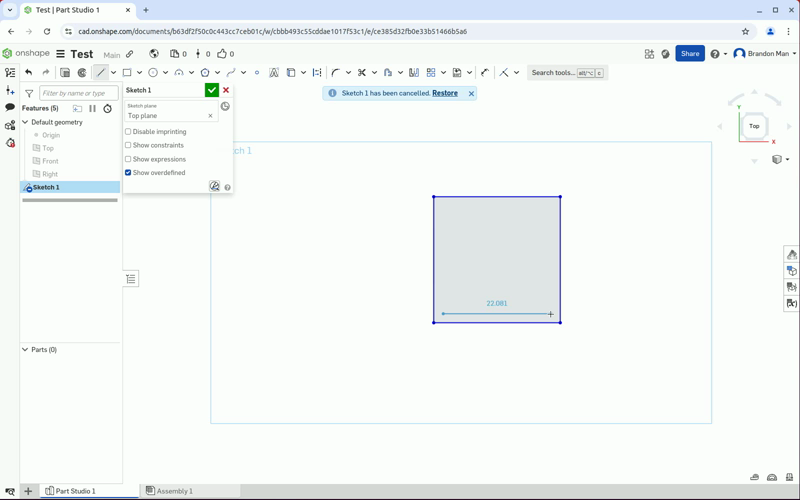
click(550, 313)
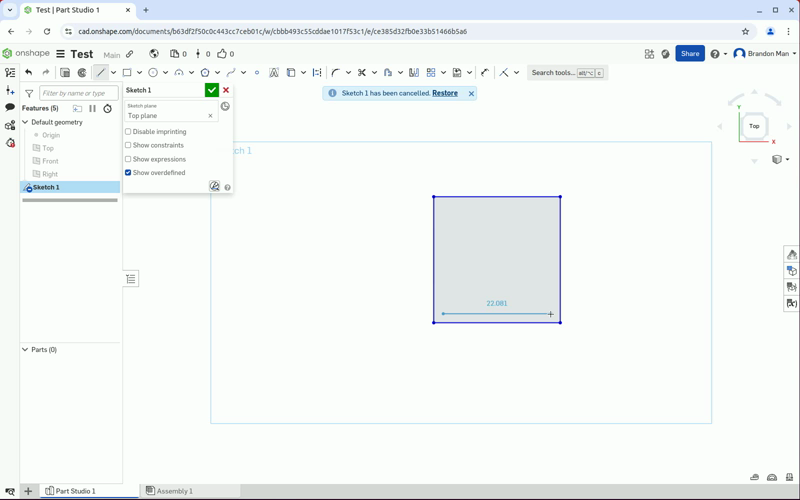
key_up(shift)
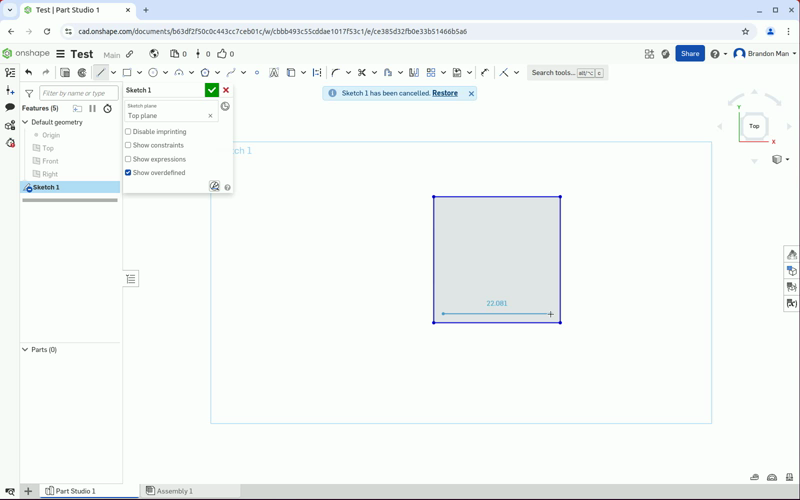
key_down(shift)
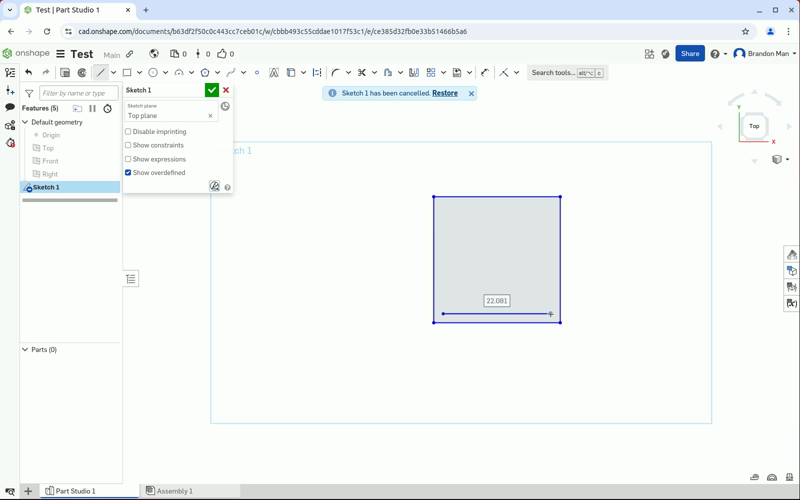
mouse_move(550, 205)
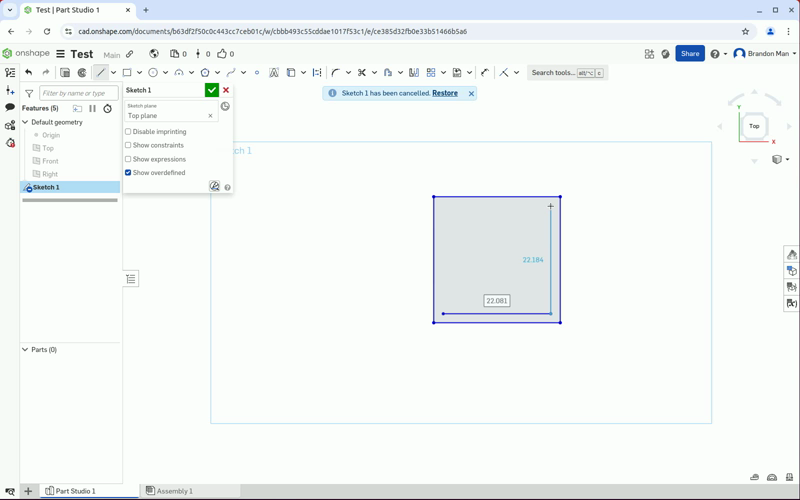
click(550, 205)
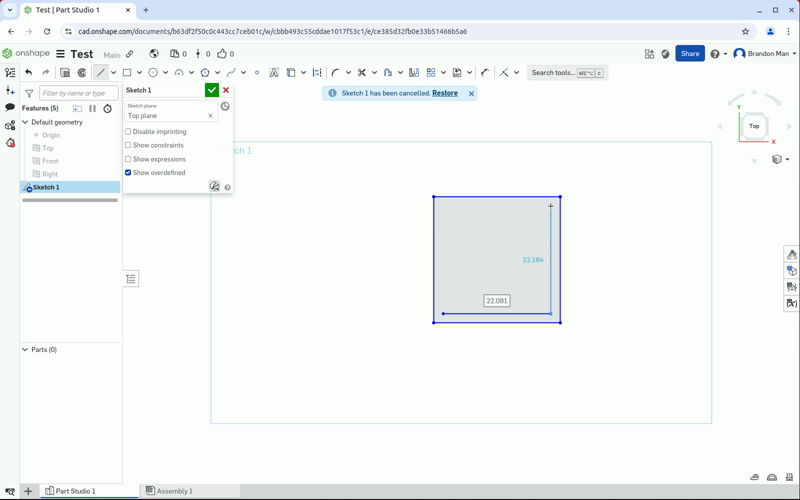
key_up(shift)
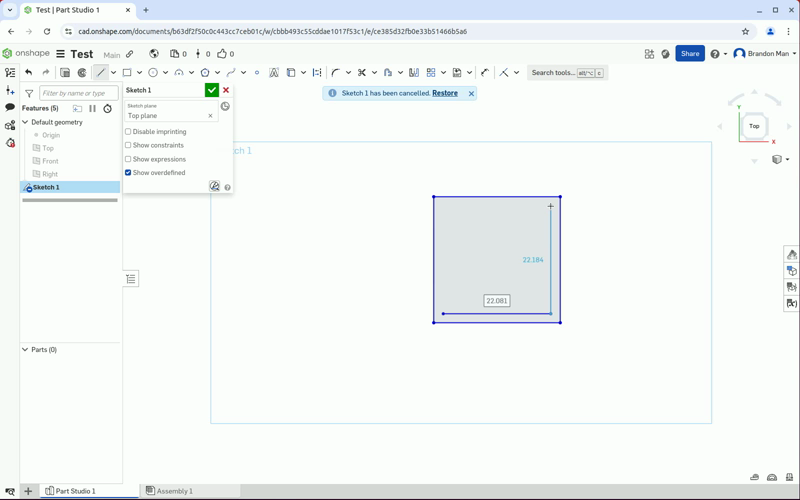
key_down(shift)
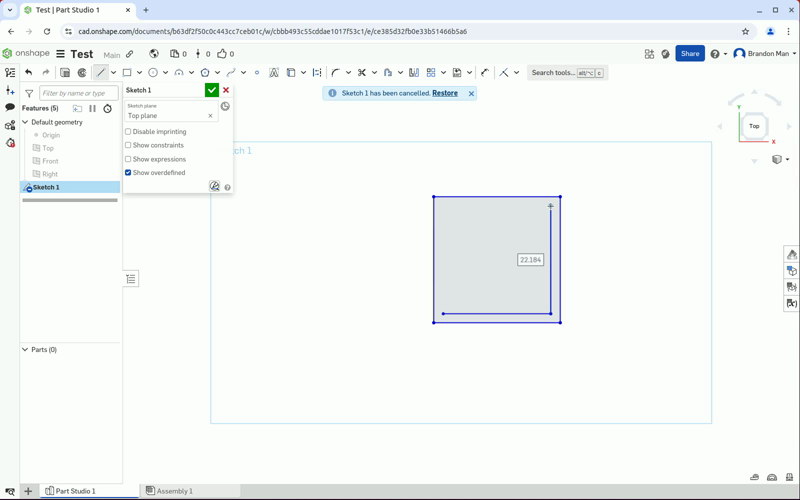
mouse_move(443, 205)
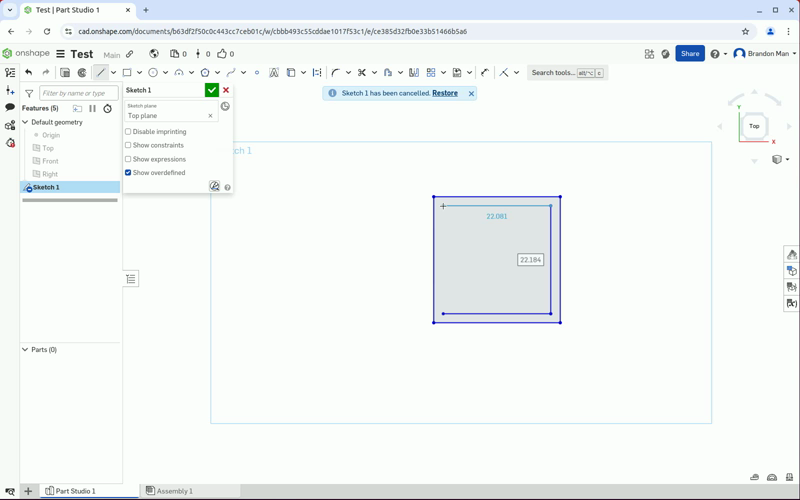
click(443, 205)
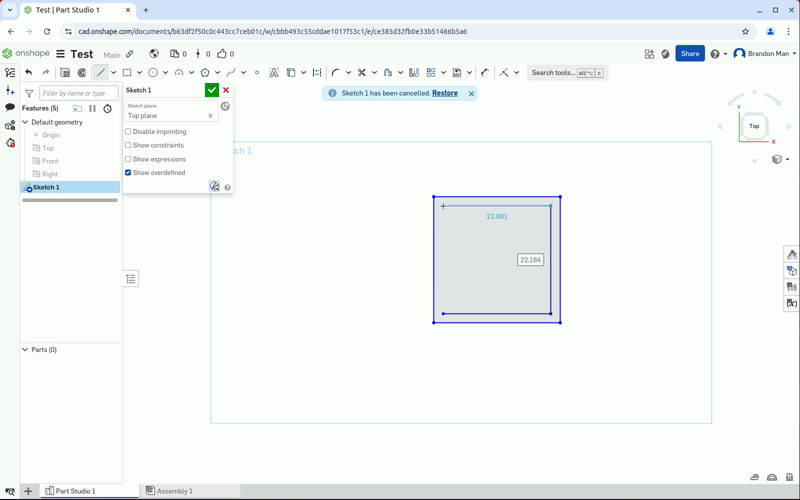
key_up(shift)
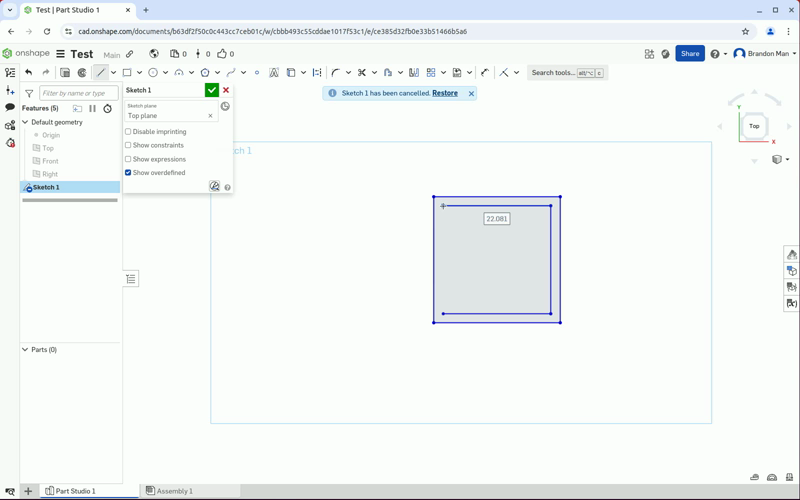
key_down(shift)
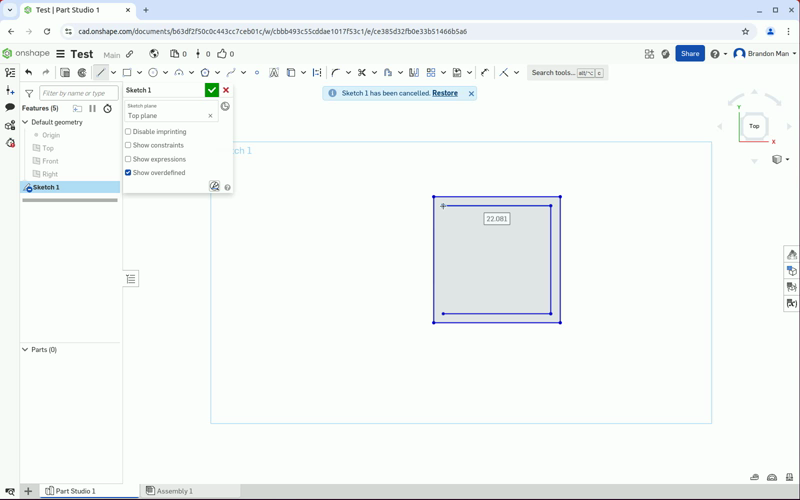
mouse_move(443, 313)
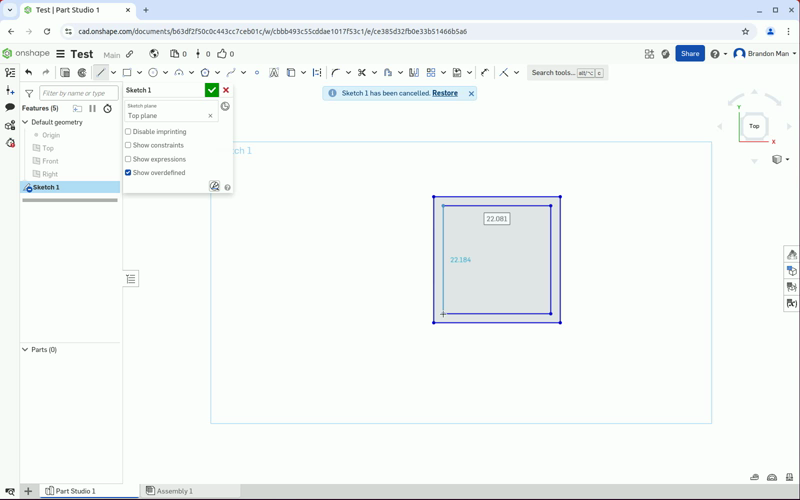
key_up(shift)
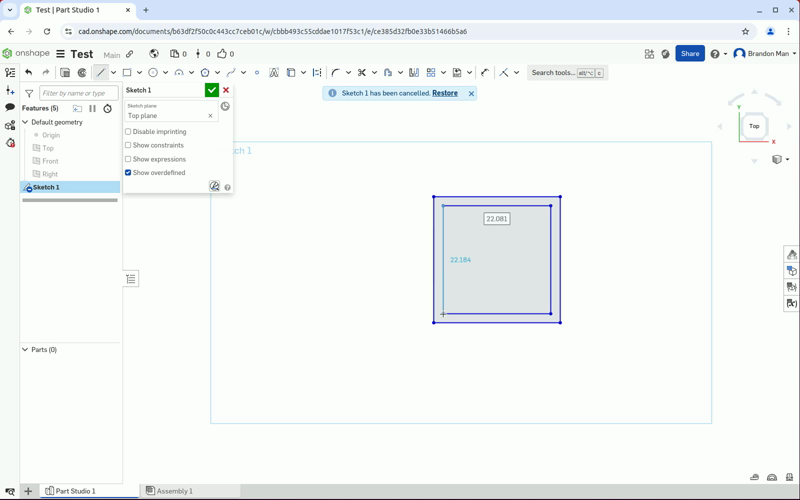
click(443, 313)
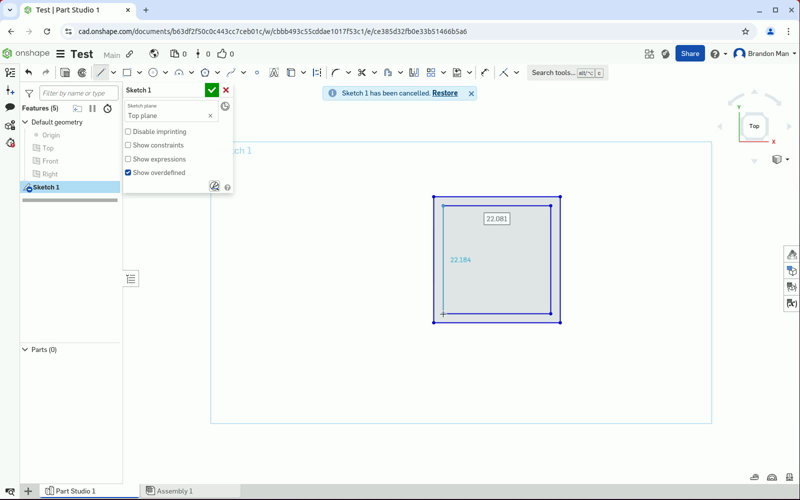
key(esc)
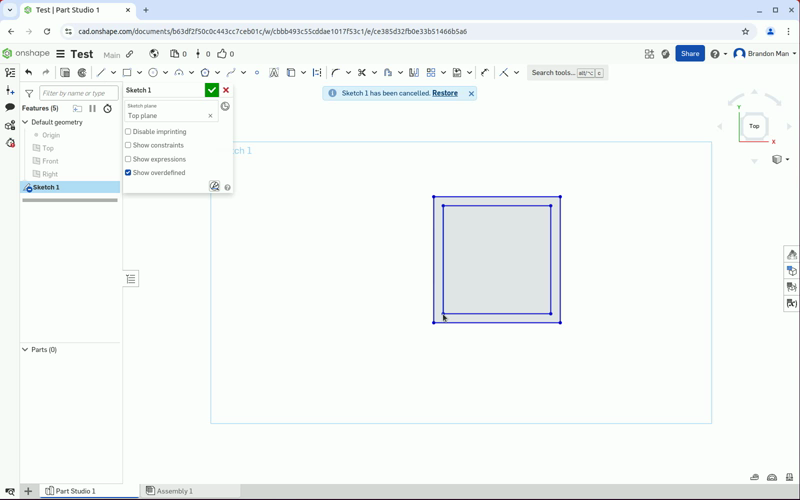
mouse_move(519, 317)
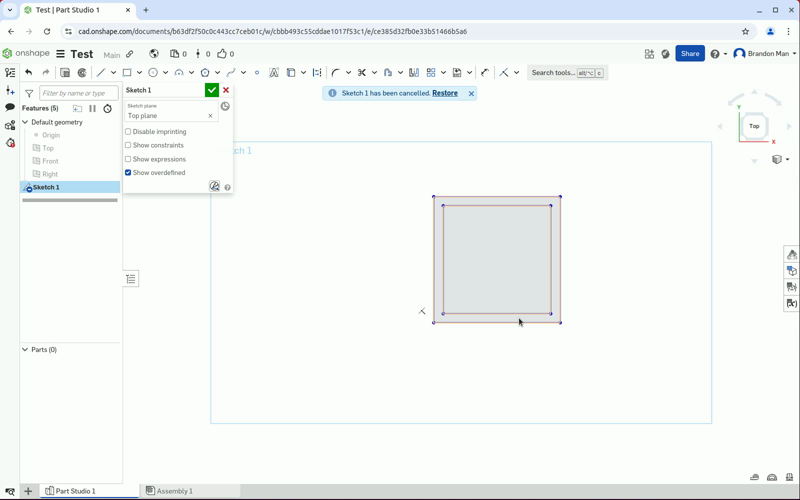
click(519, 317)
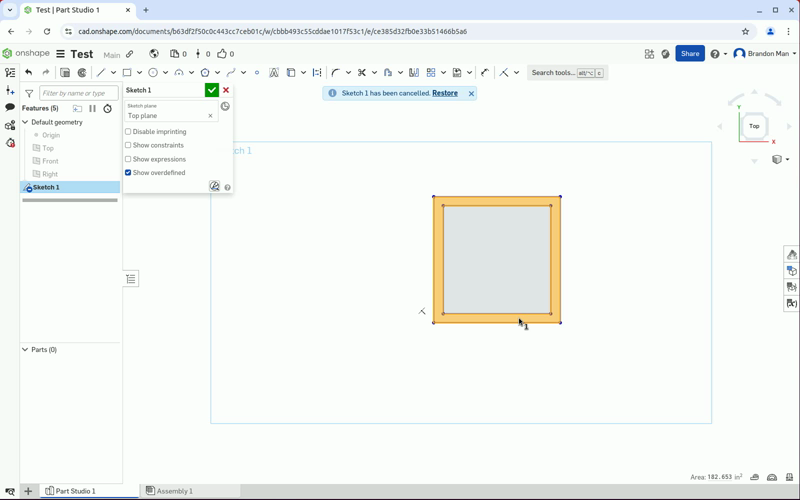
mouse_move(73, 352)
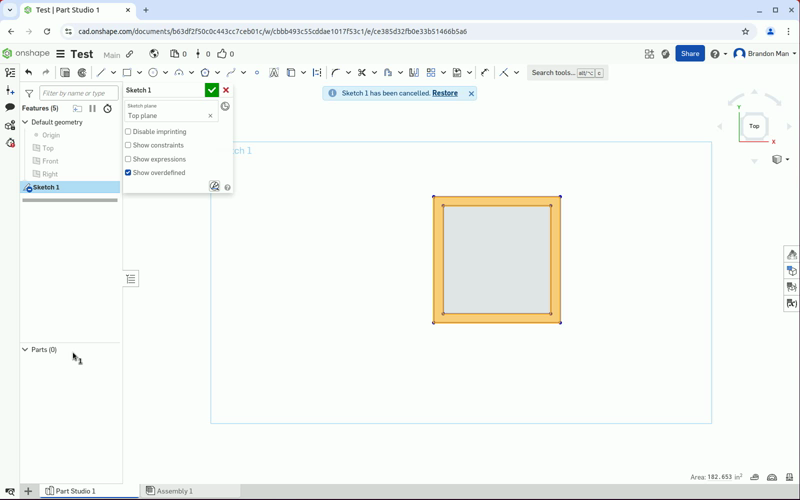
key(shift+y)
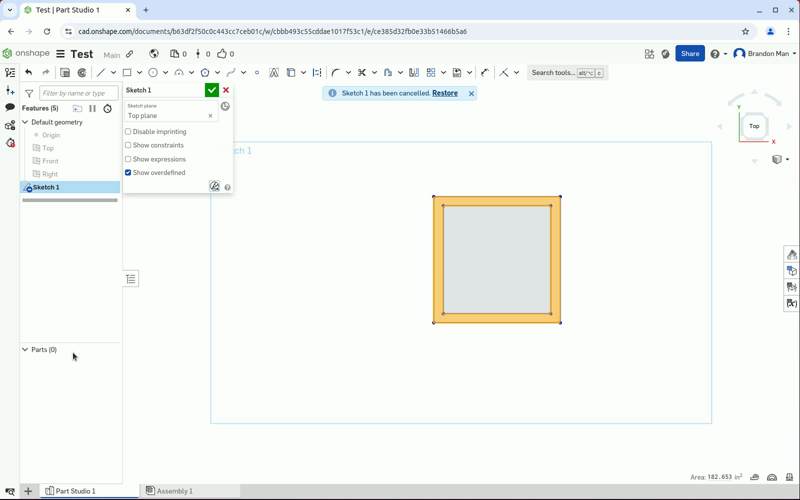
key(shift+e)
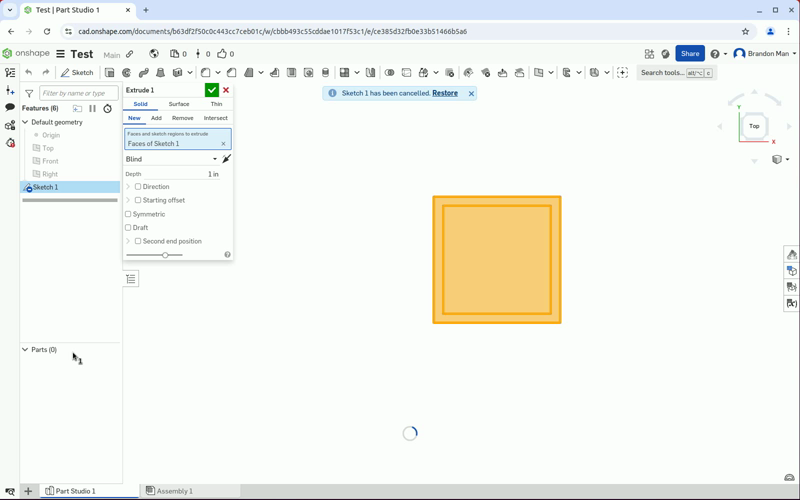
mouse_move(143, 106)
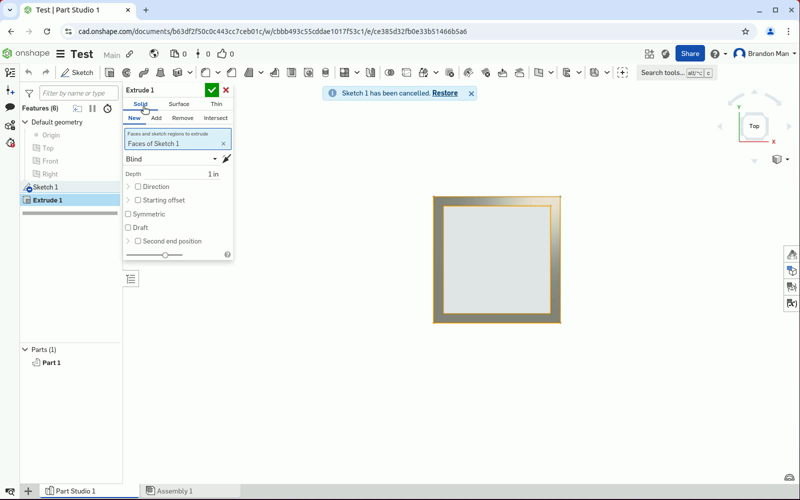
click(143, 106)
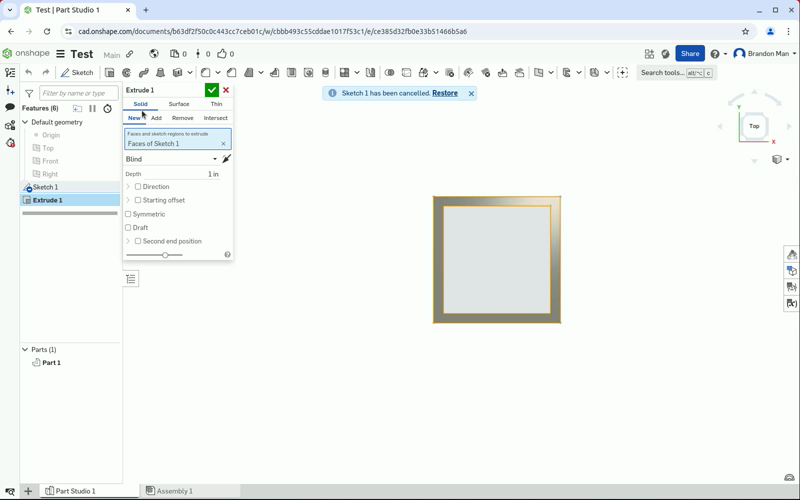
mouse_move(137, 120)
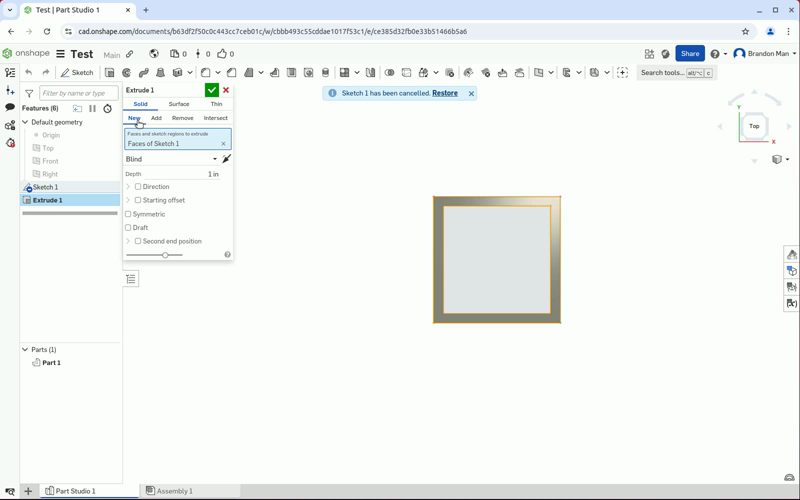
click(137, 120)
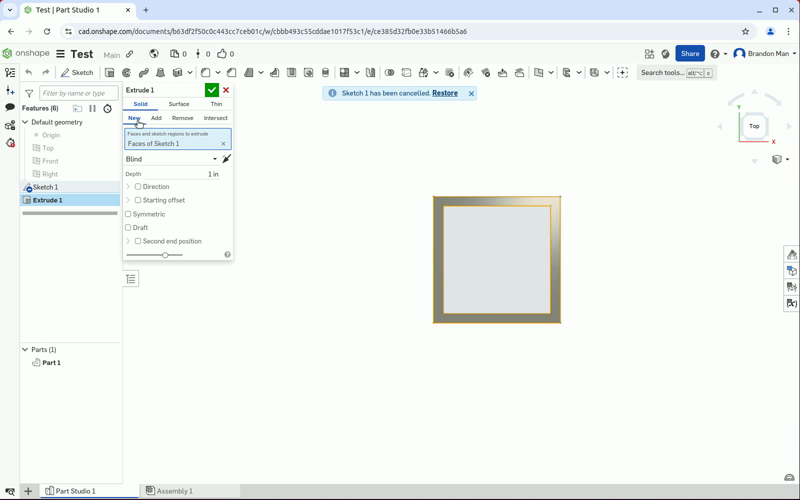
key(tab, 4)
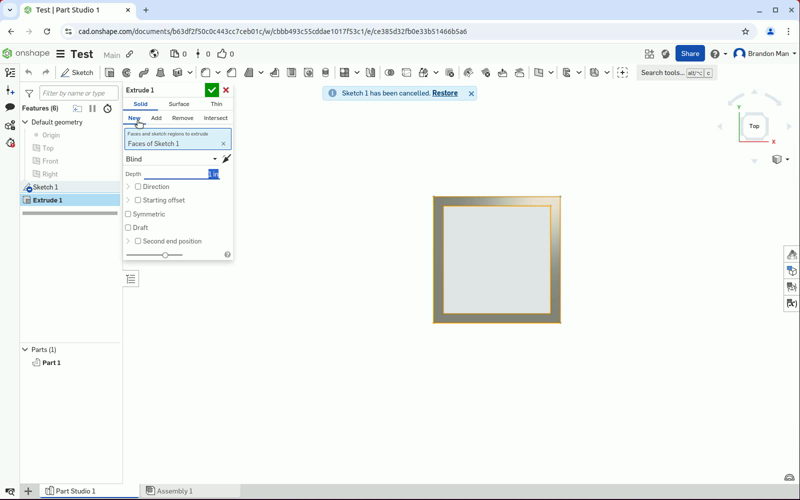
text(23.108)
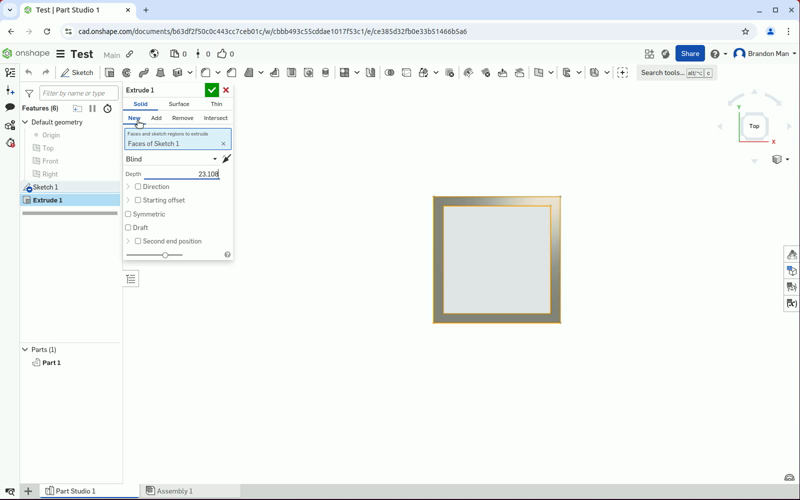
key(enter)
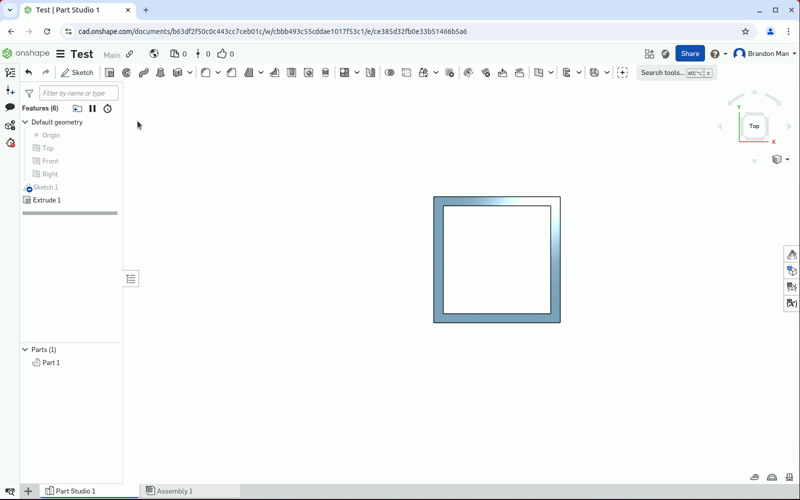
key(shift+h)
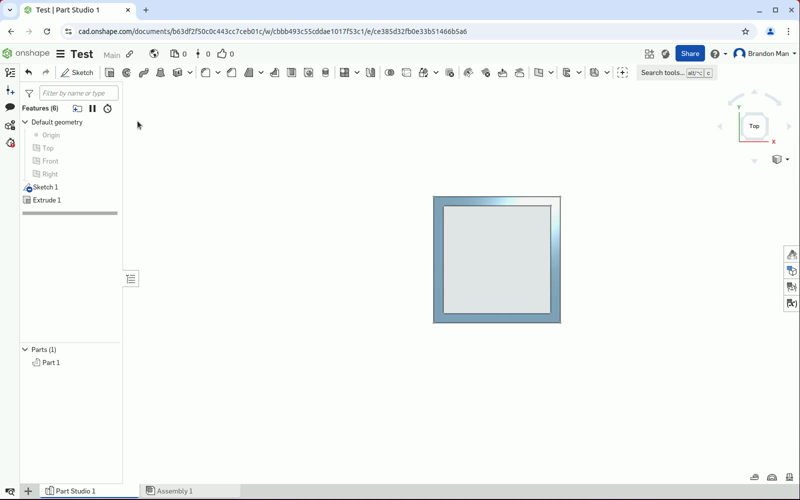
key(shift+h)
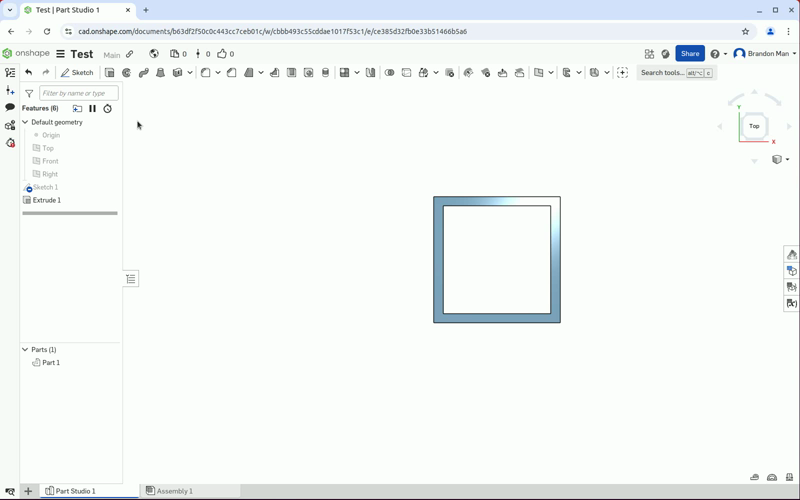
mouse_move(73, 189)
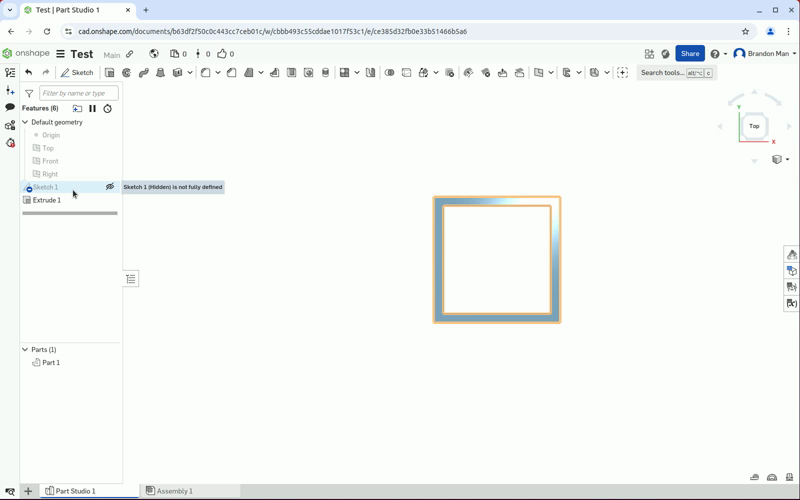
click(73, 189)
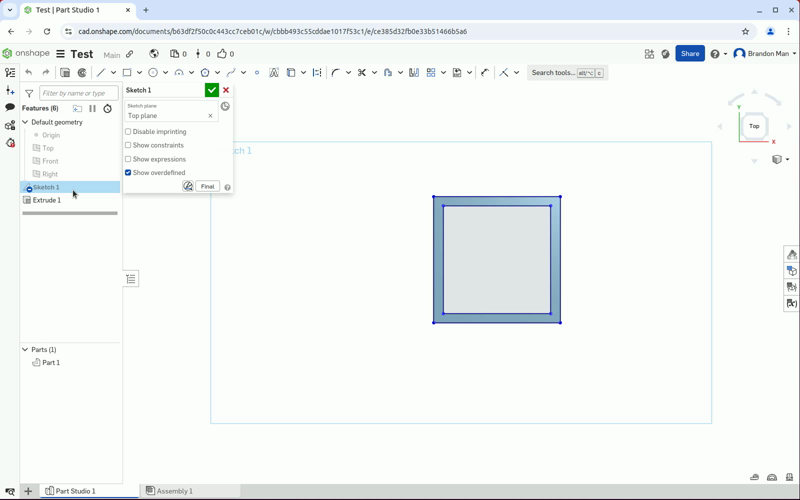
mouse_move(229, 92)
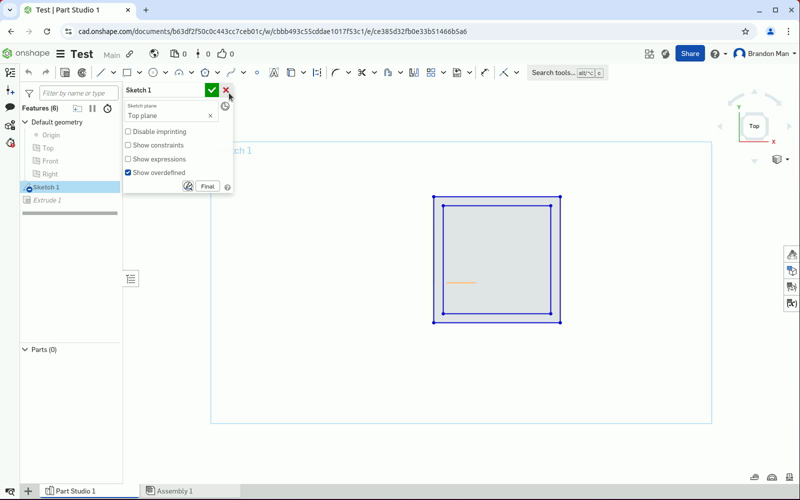
click(229, 92)
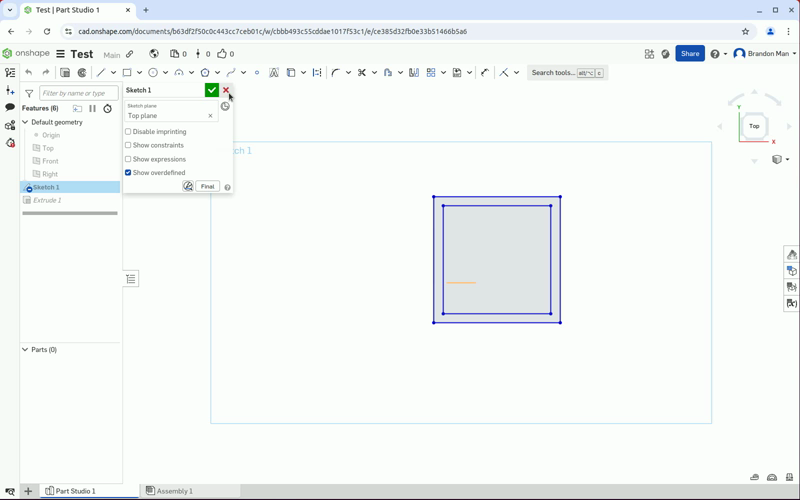
key(shift+s)
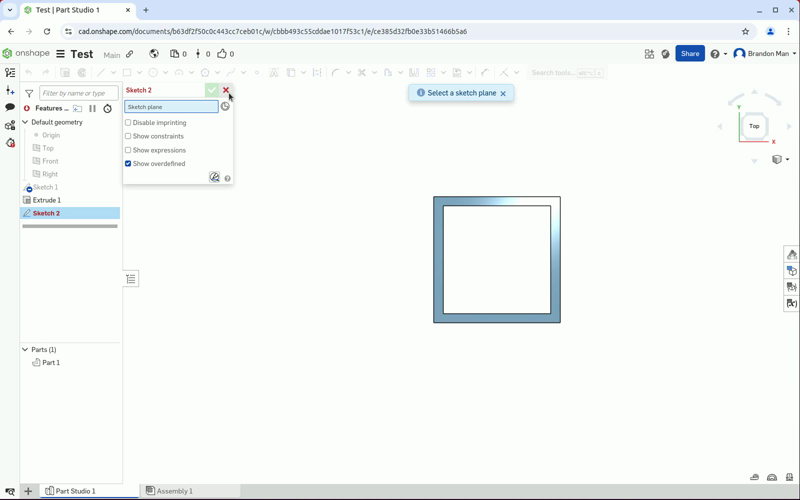
mouse_move(73, 150)
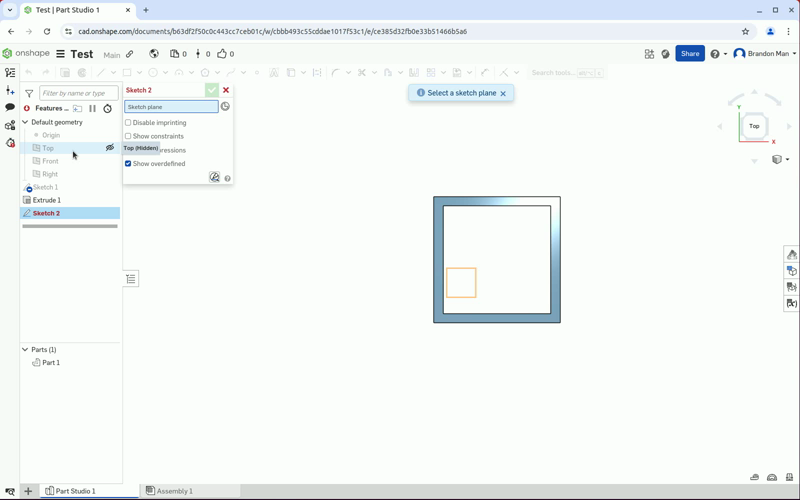
click(73, 150)
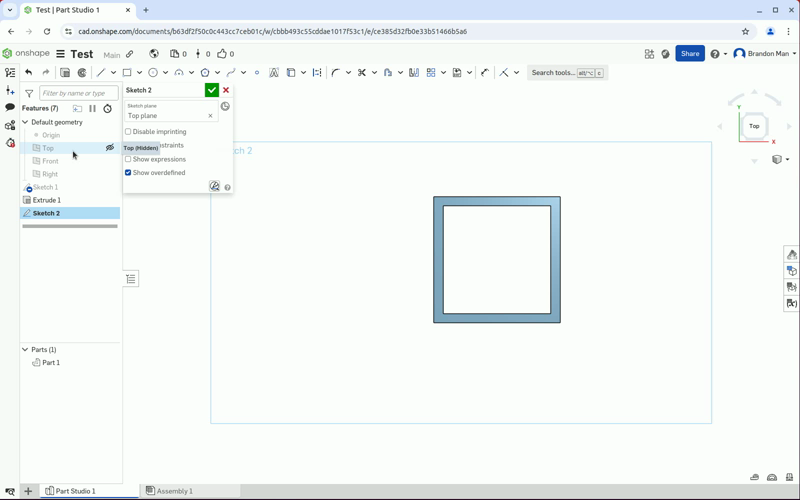
mouse_move(73, 352)
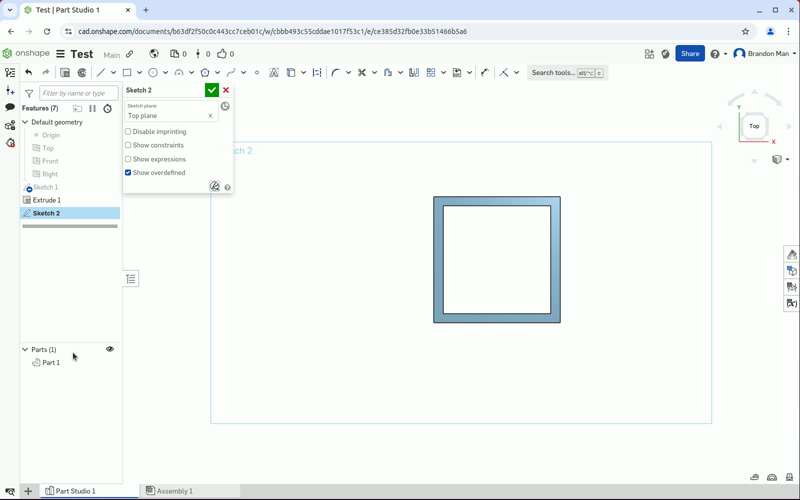
key(y)
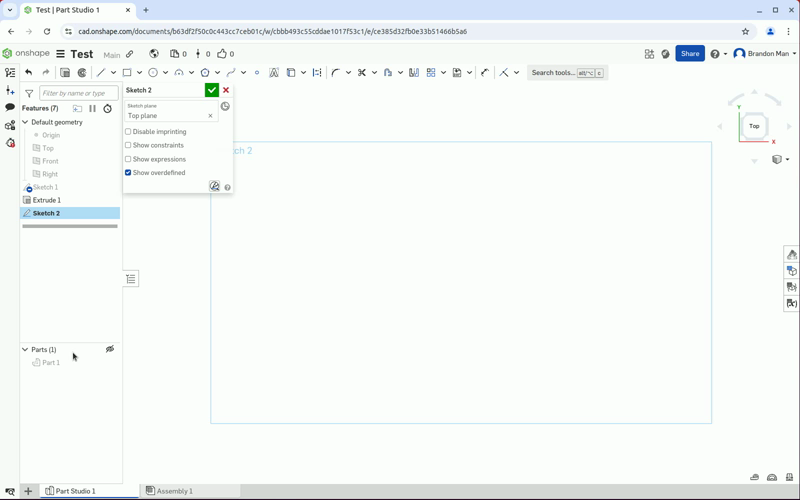
key(l)
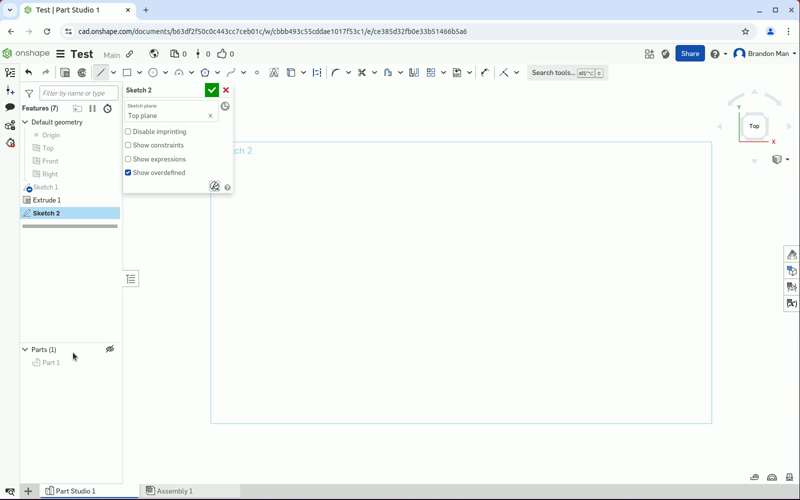
key_down(shift)
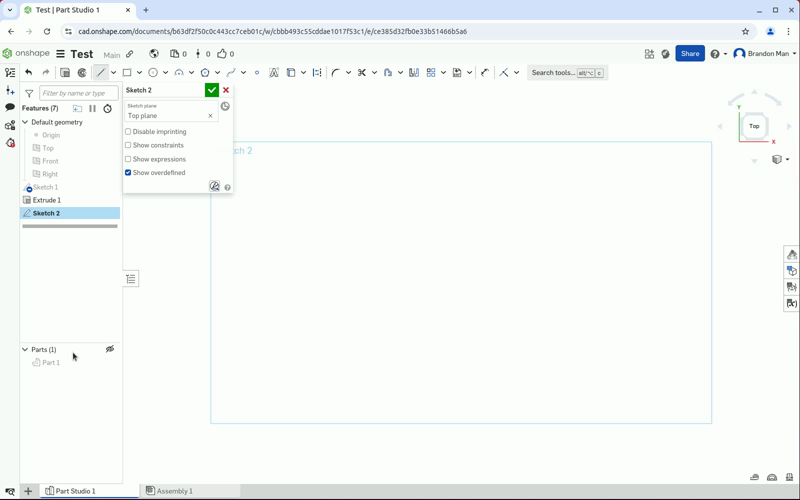
mouse_move(443, 313)
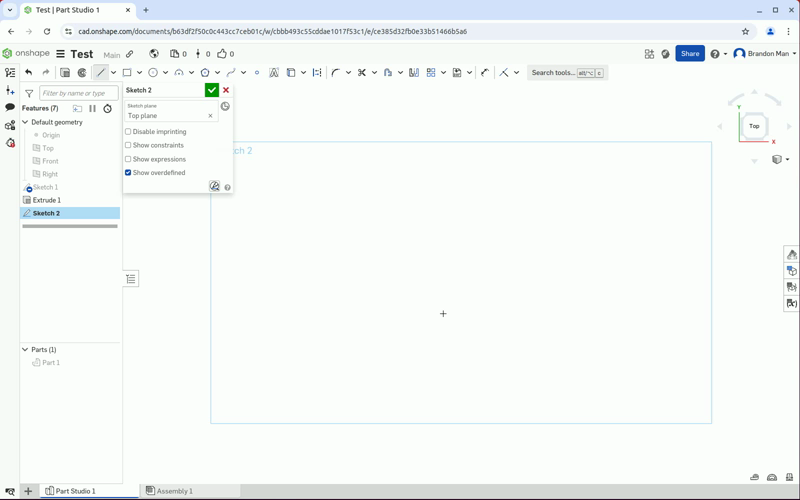
click(443, 313)
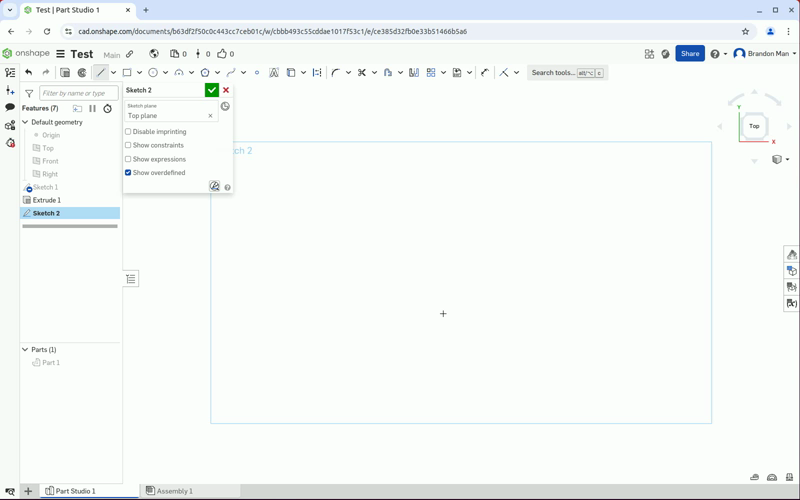
key_up(shift)
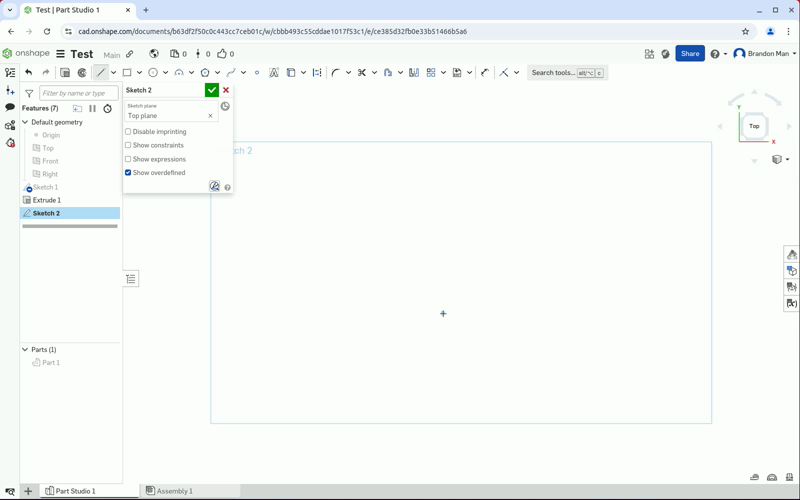
key_down(shift)
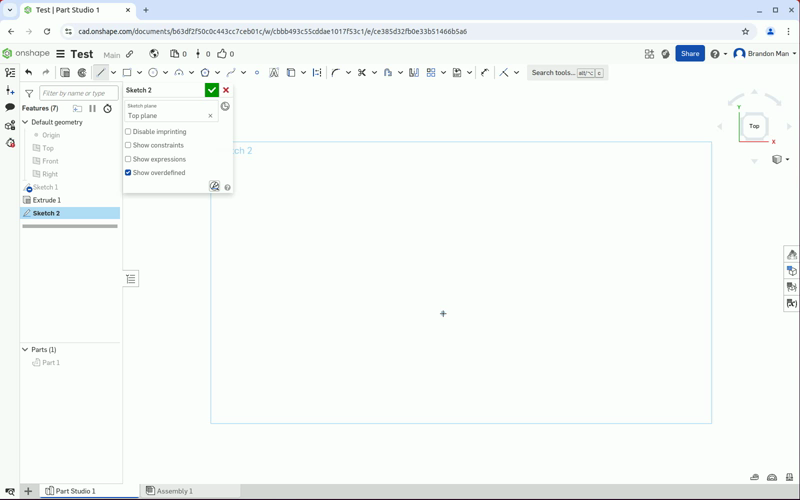
mouse_move(551, 313)
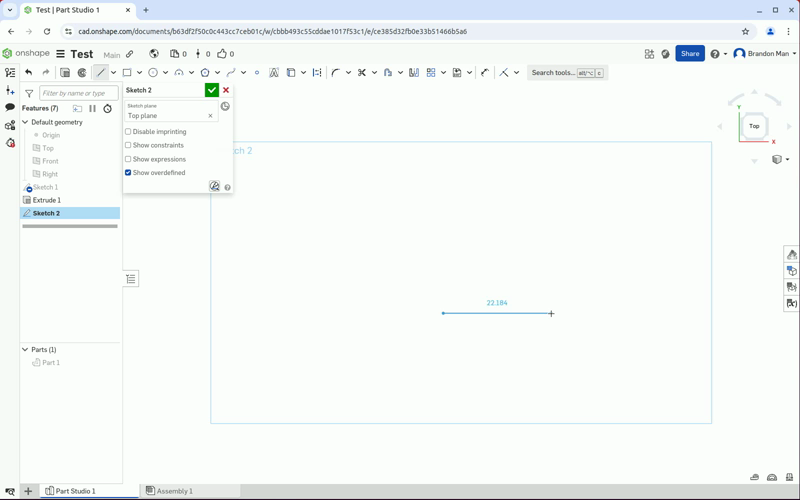
click(551, 313)
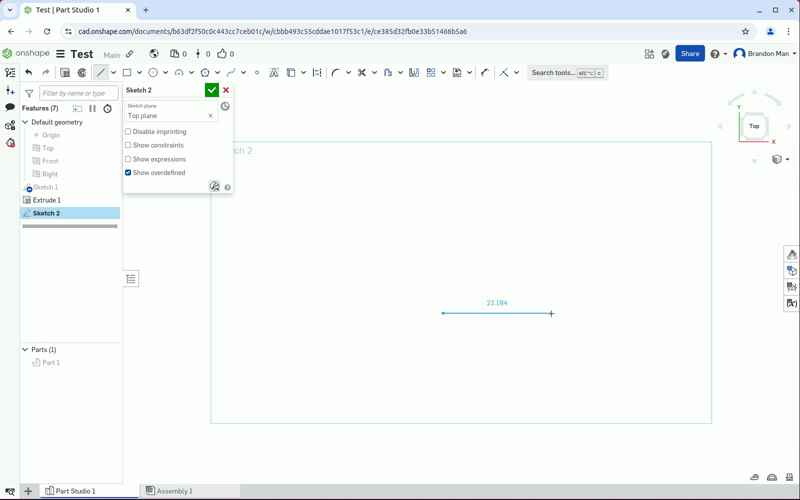
key_up(shift)
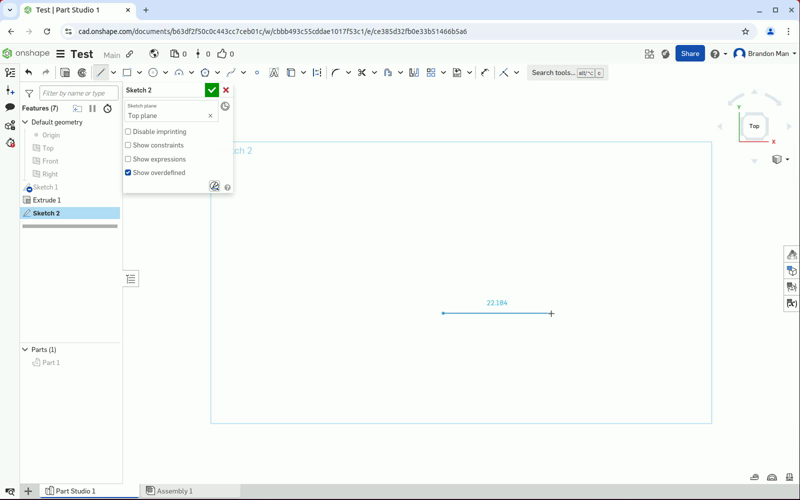
key_down(shift)
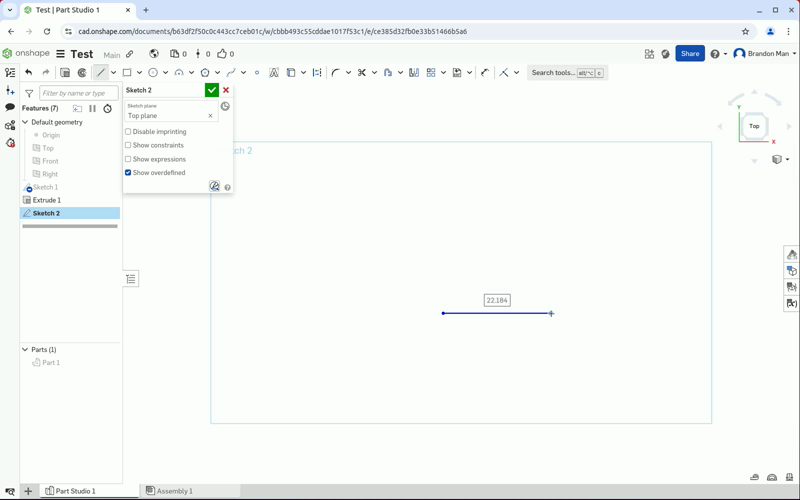
mouse_move(551, 205)
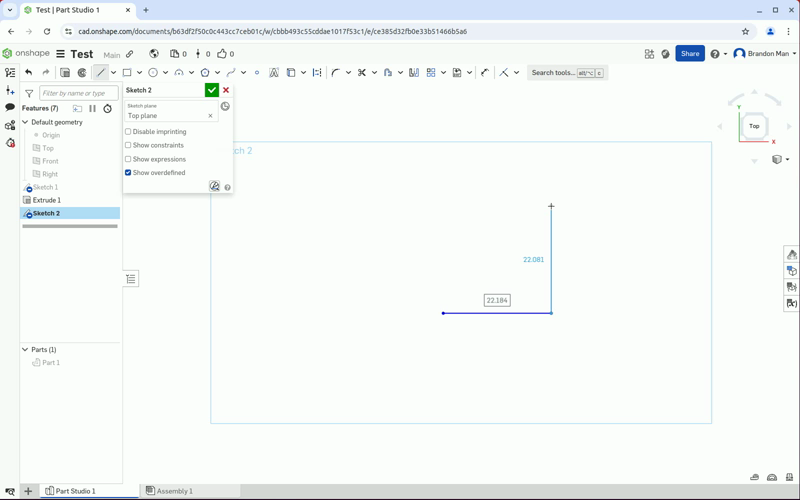
click(551, 205)
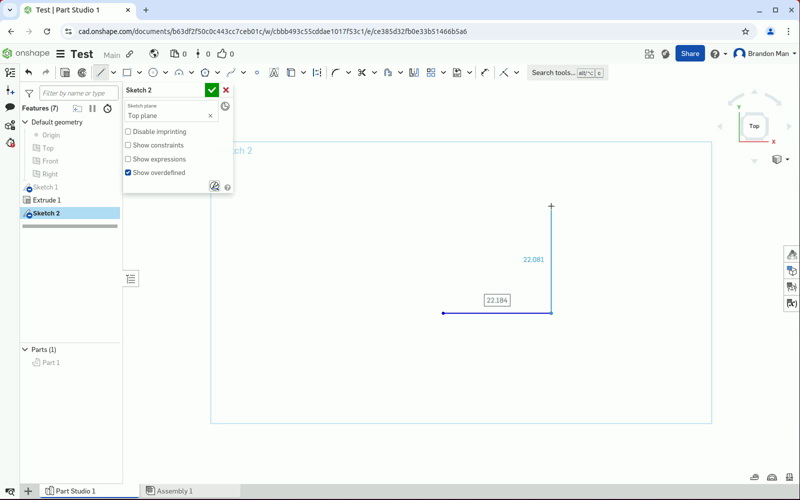
key_up(shift)
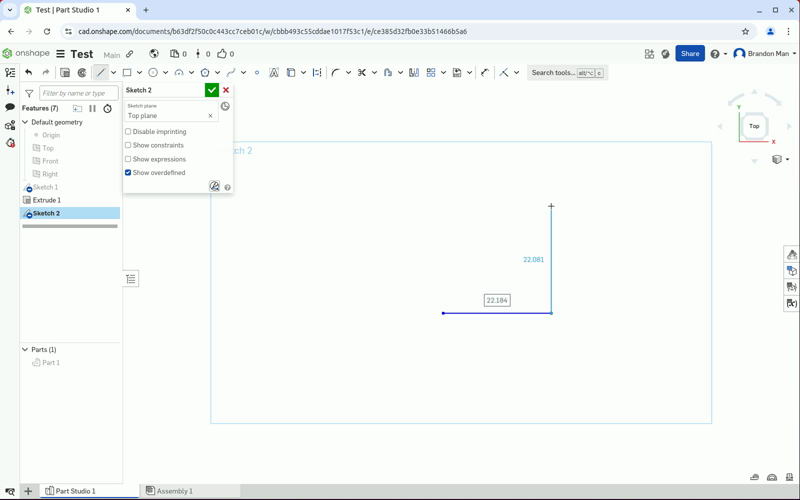
key_down(shift)
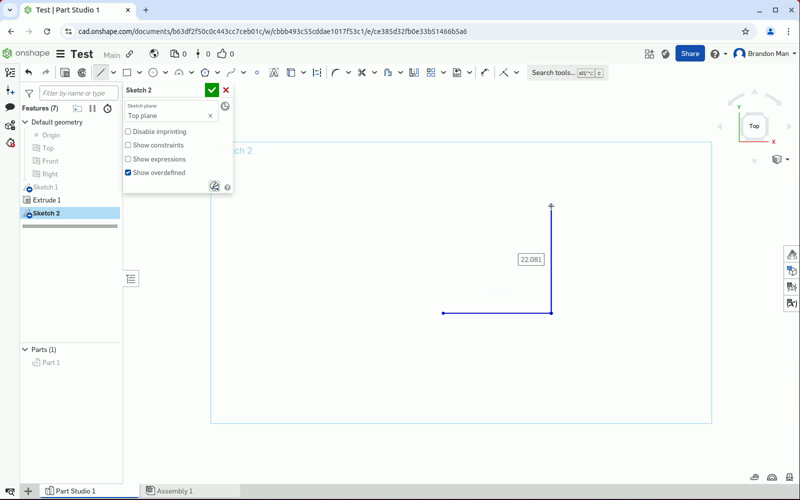
mouse_move(443, 205)
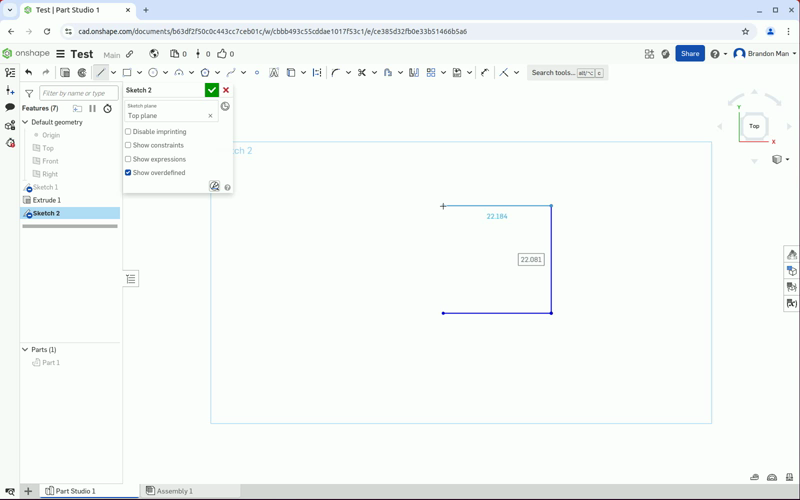
click(443, 205)
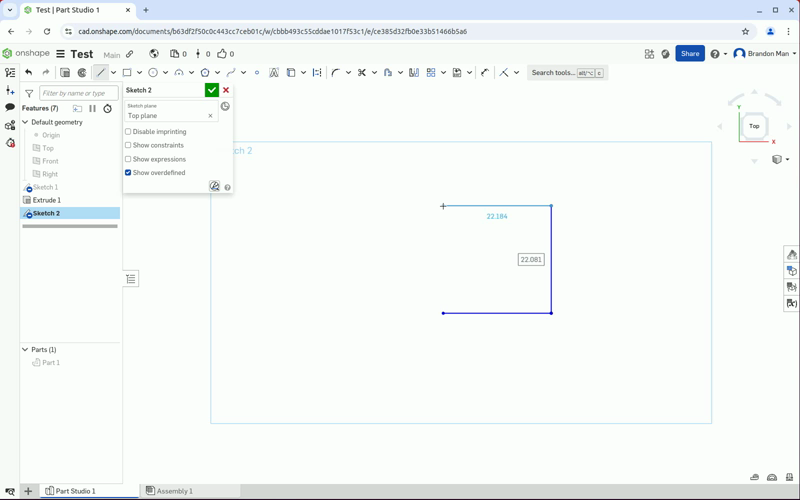
key_up(shift)
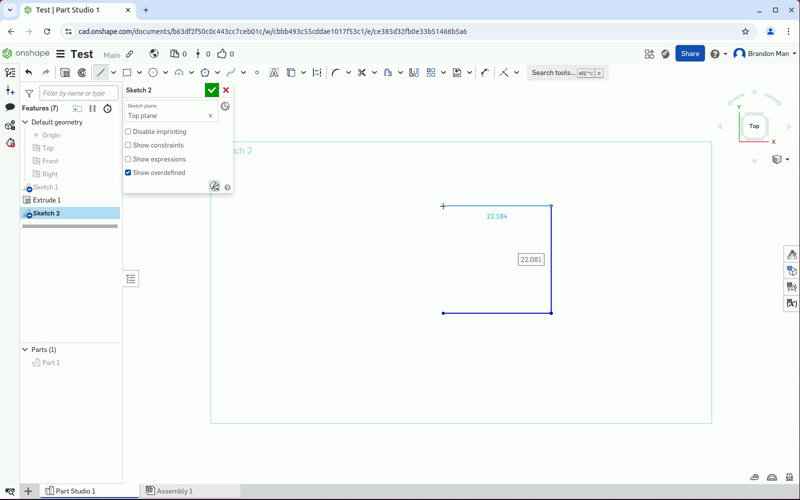
key_down(shift)
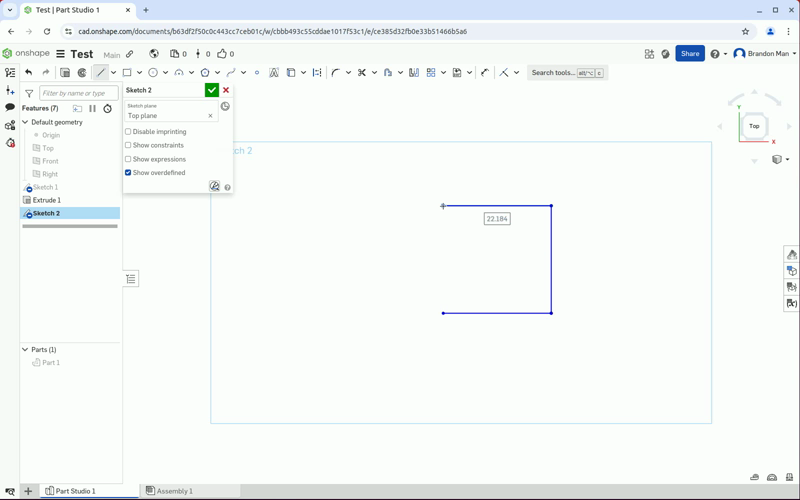
mouse_move(443, 313)
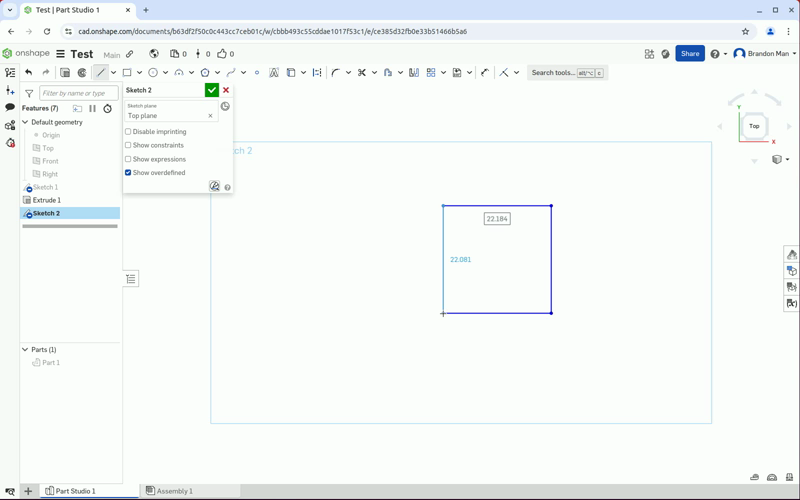
key_up(shift)
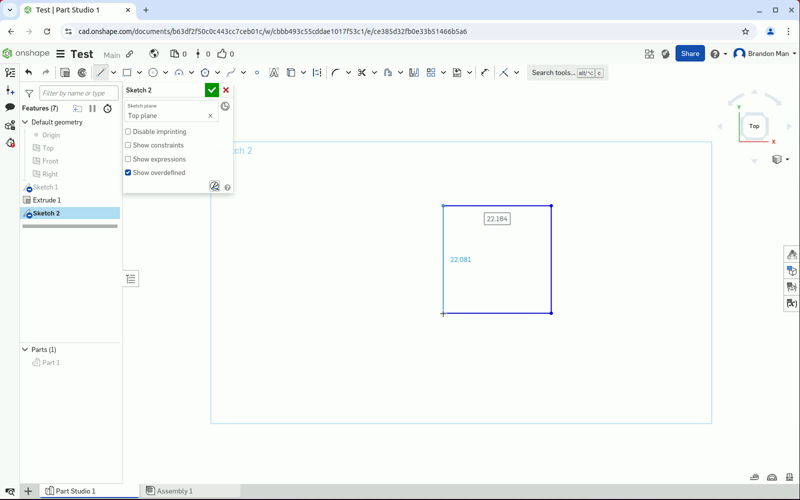
click(443, 313)
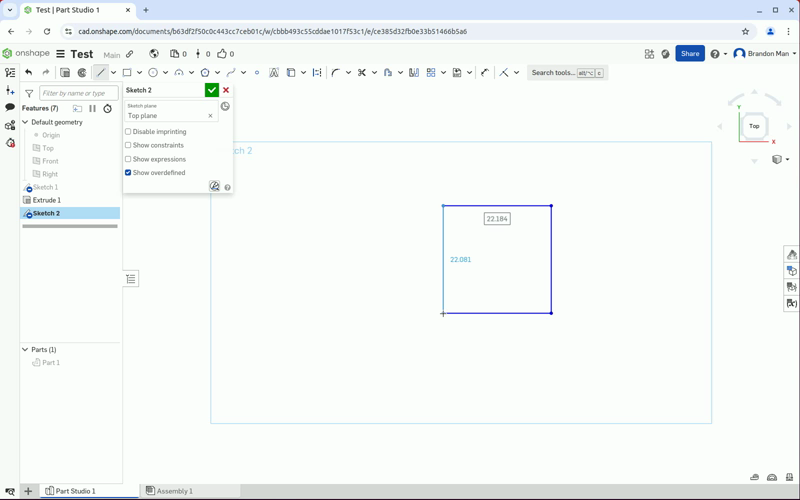
key(esc)
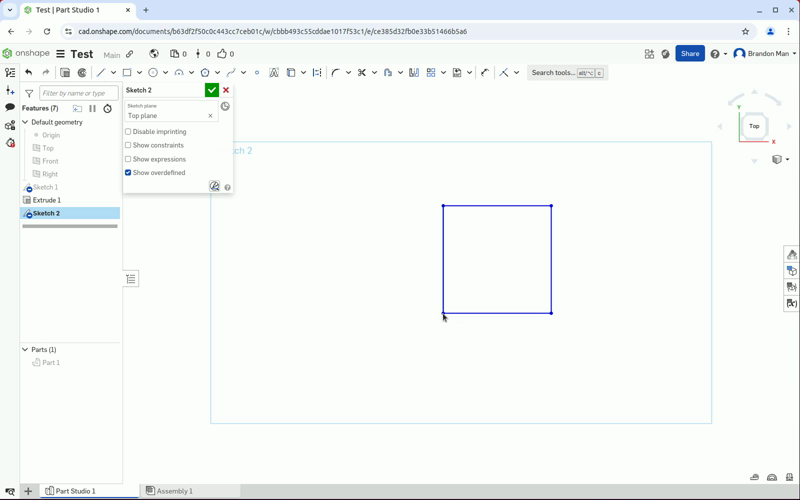
mouse_move(457, 277)
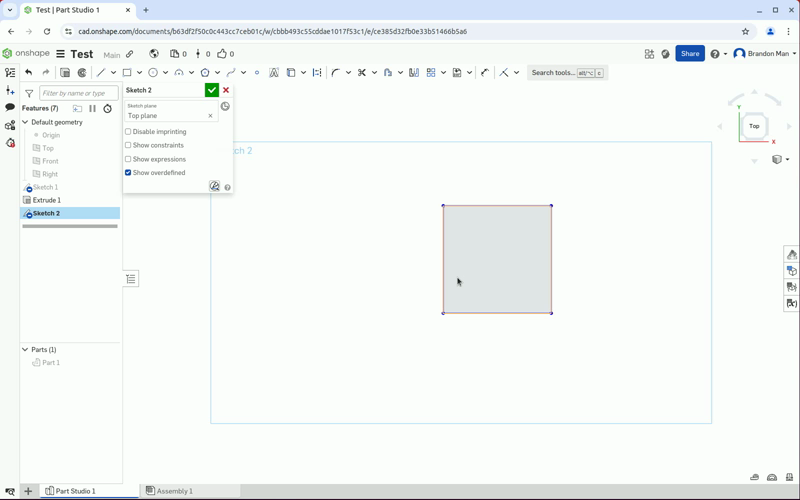
click(457, 277)
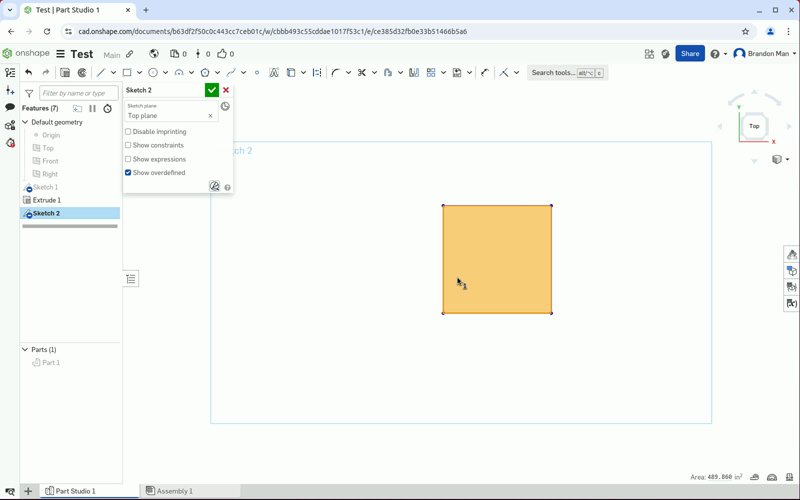
mouse_move(73, 352)
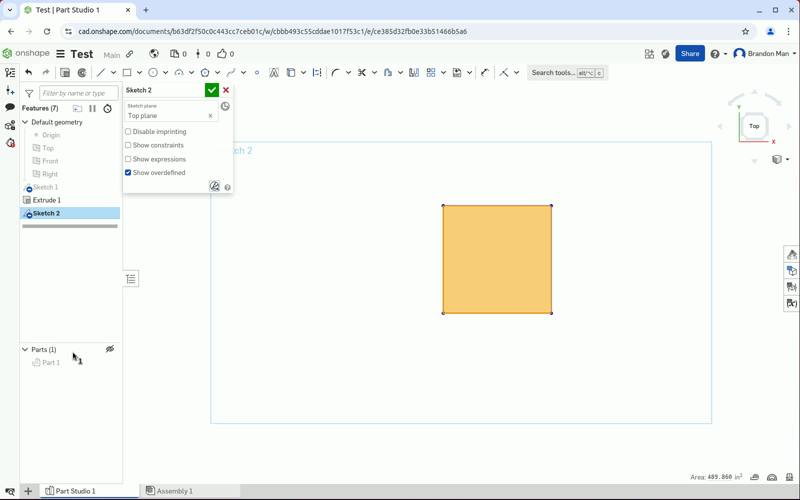
key(shift+y)
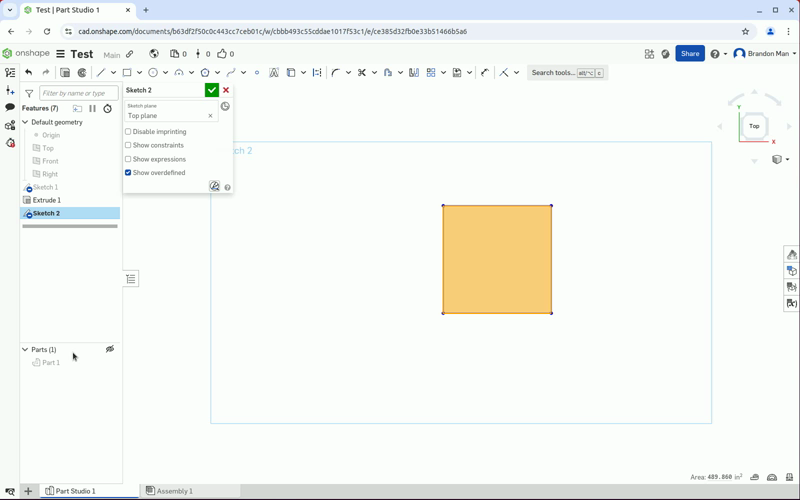
key(shift+e)
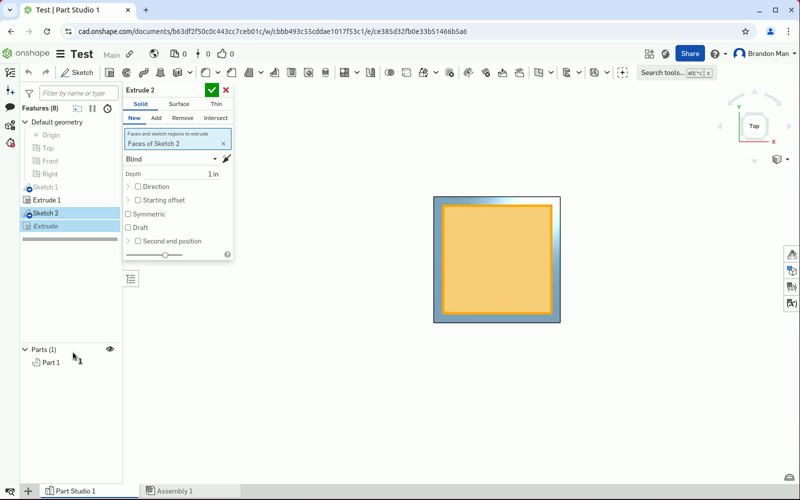
mouse_move(143, 106)
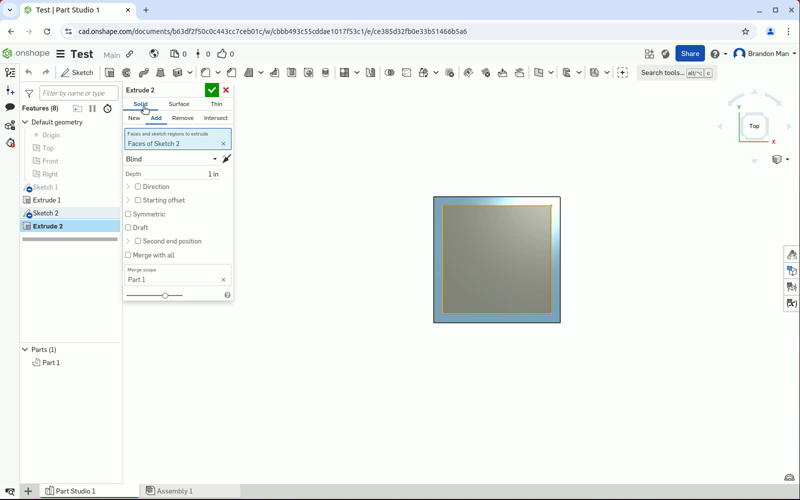
click(143, 106)
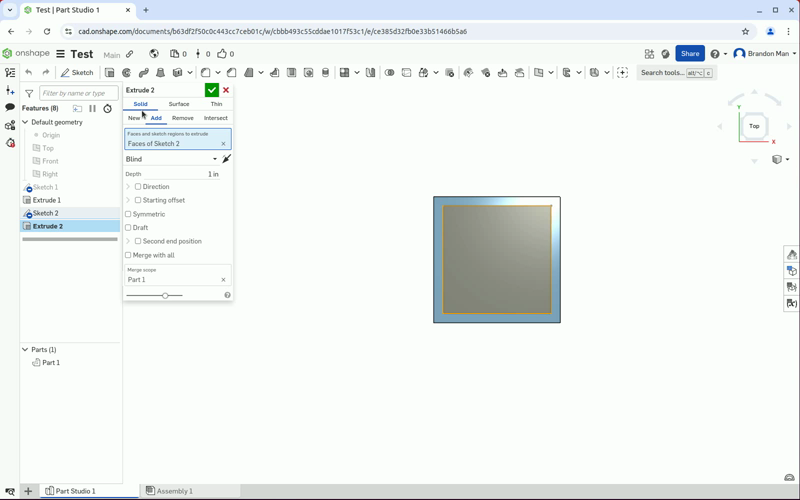
mouse_move(137, 120)
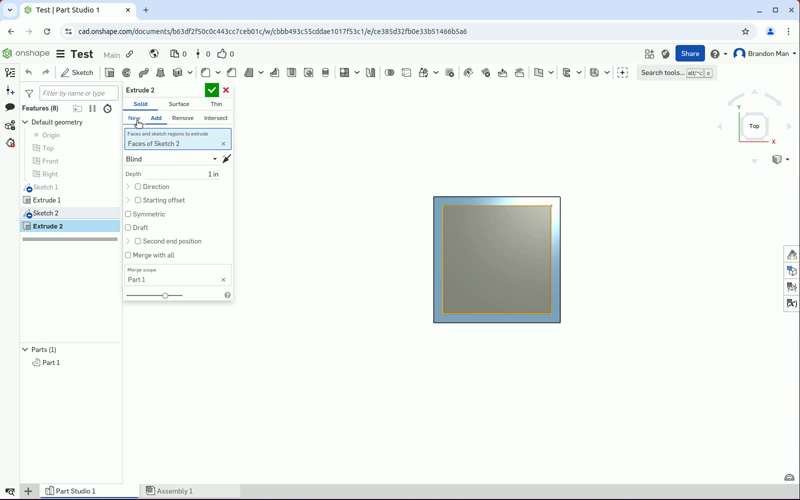
click(137, 120)
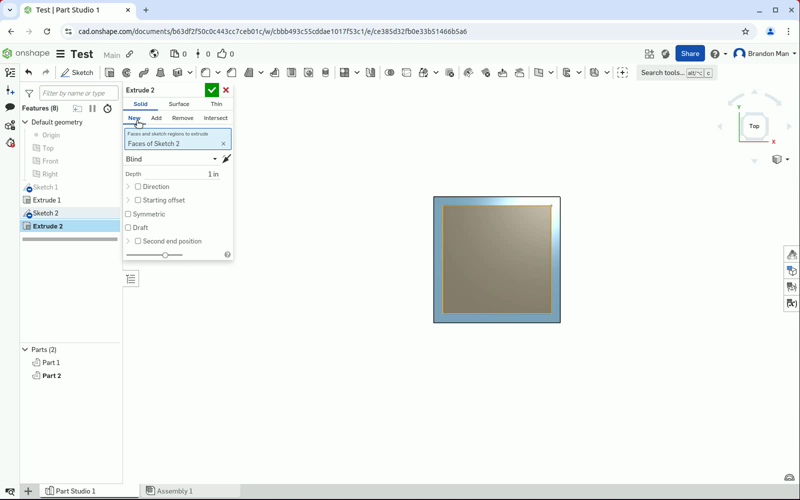
key(tab, 4)
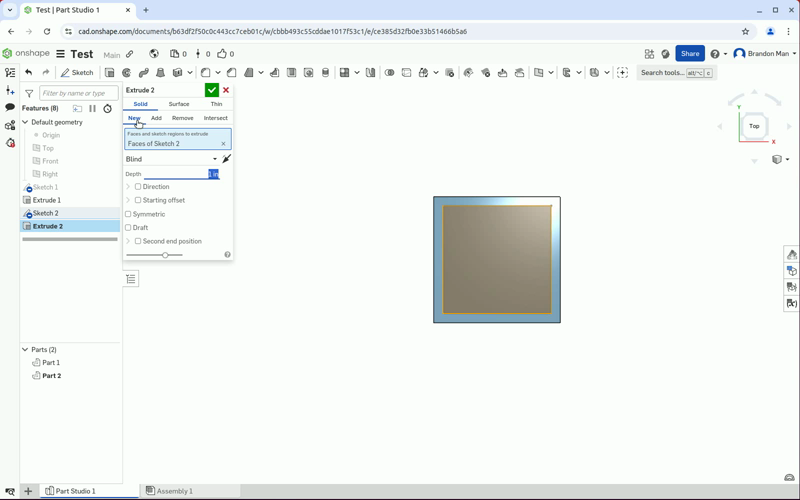
text(1.926)
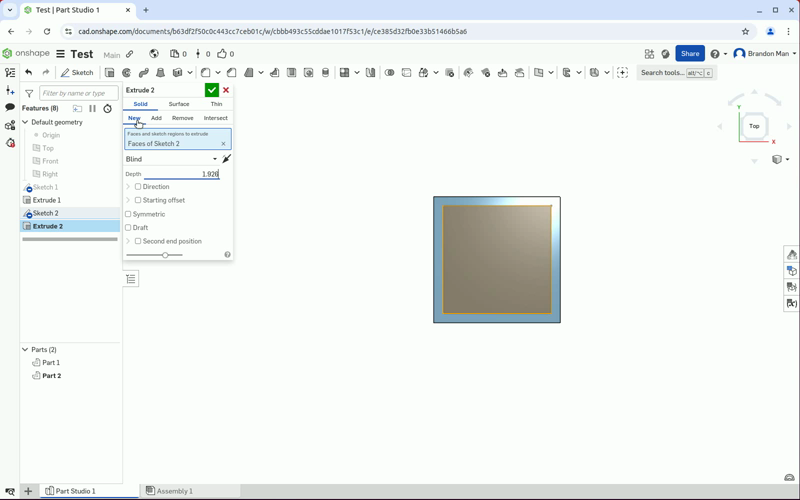
key(enter)
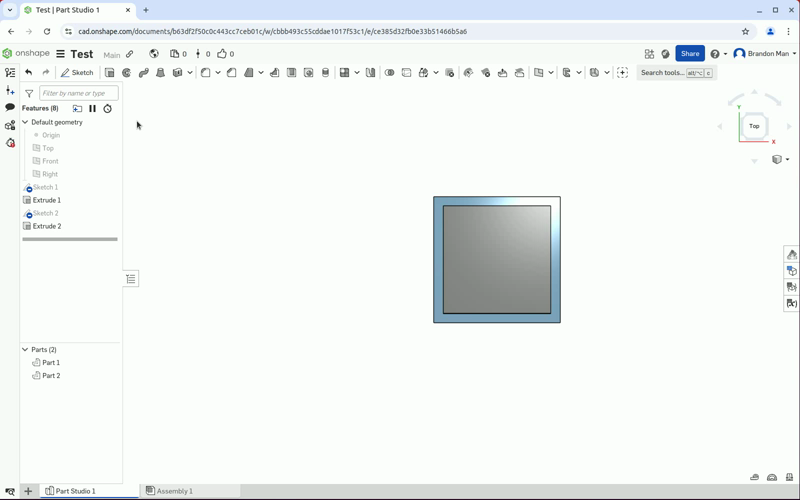
key(shift+h)
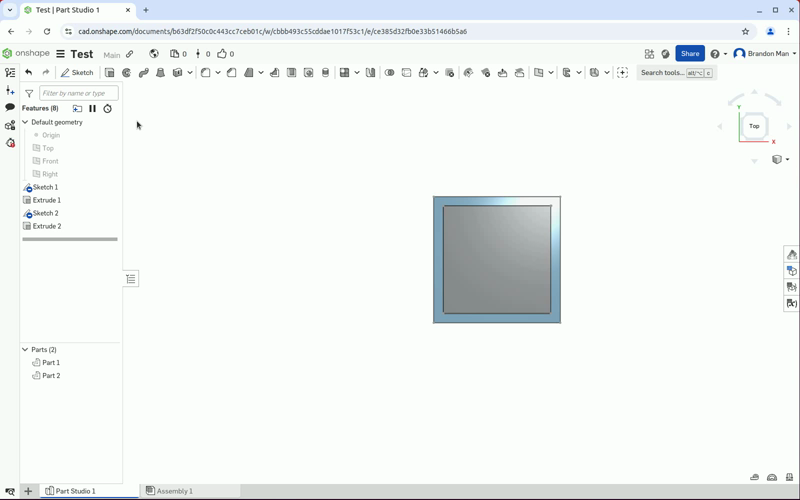
key(shift+h)
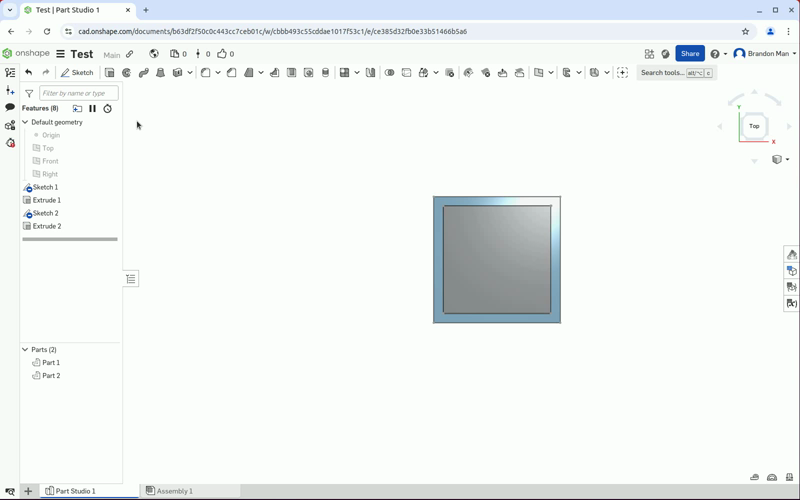
key(shift+7)
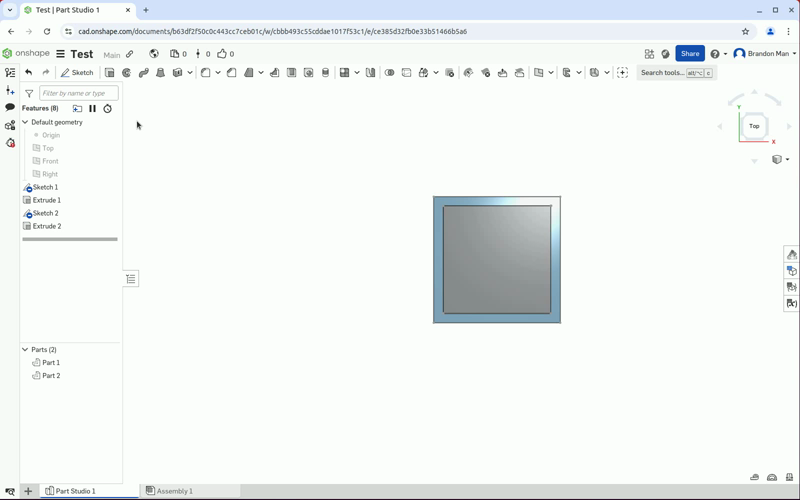
key(up, 3)
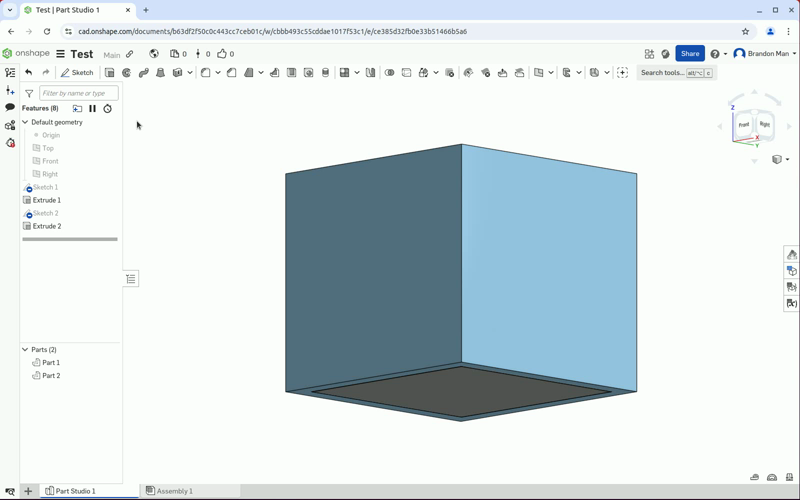
key(left, 3)
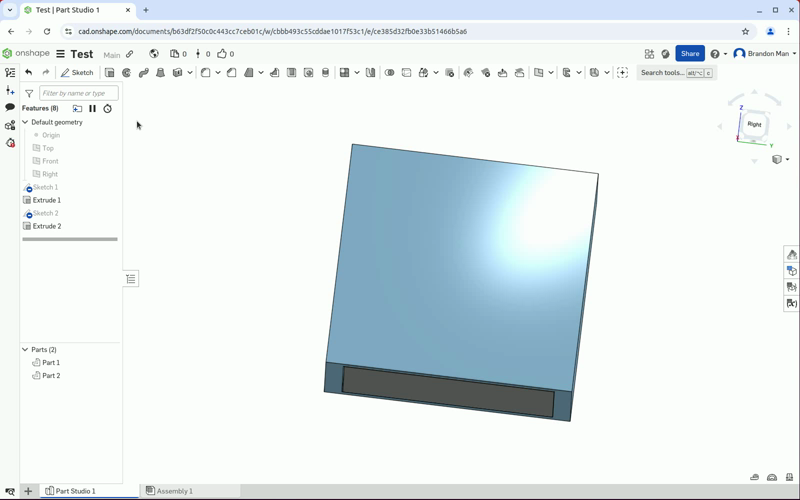
key(right, 3)
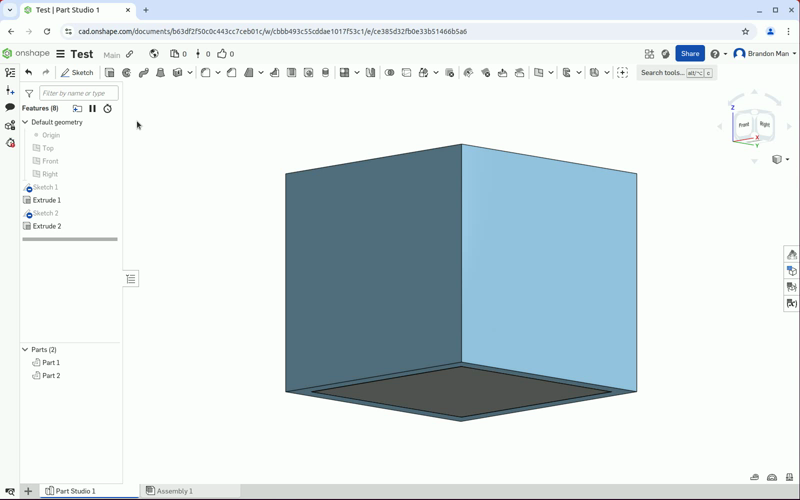
key(down, 3)
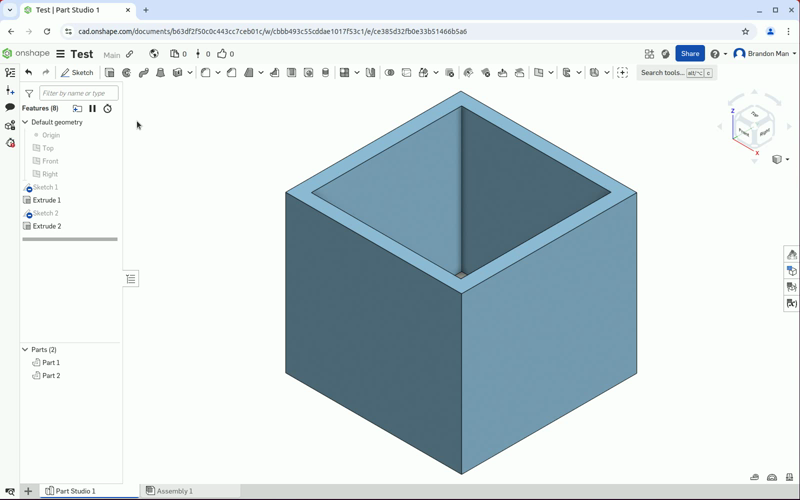
mouse_move(73, 189)
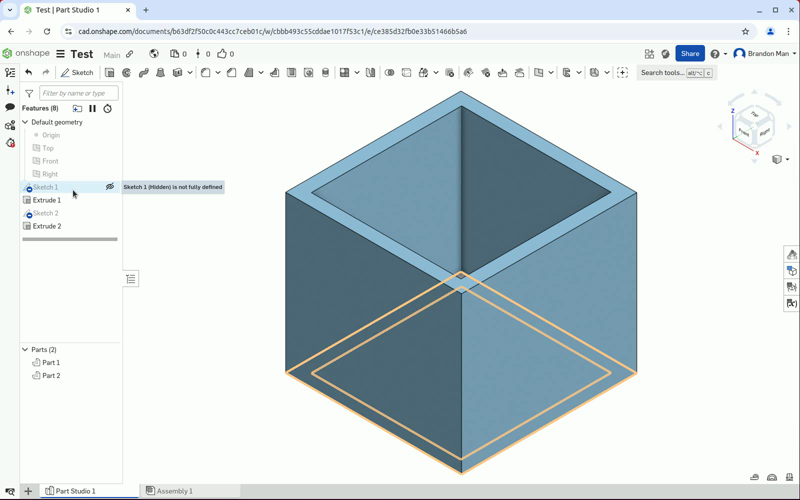
click(73, 189)